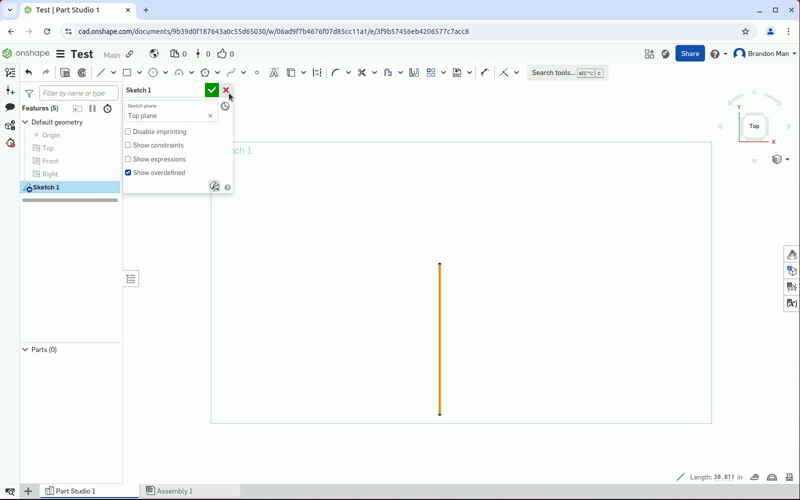
key(shift+h)
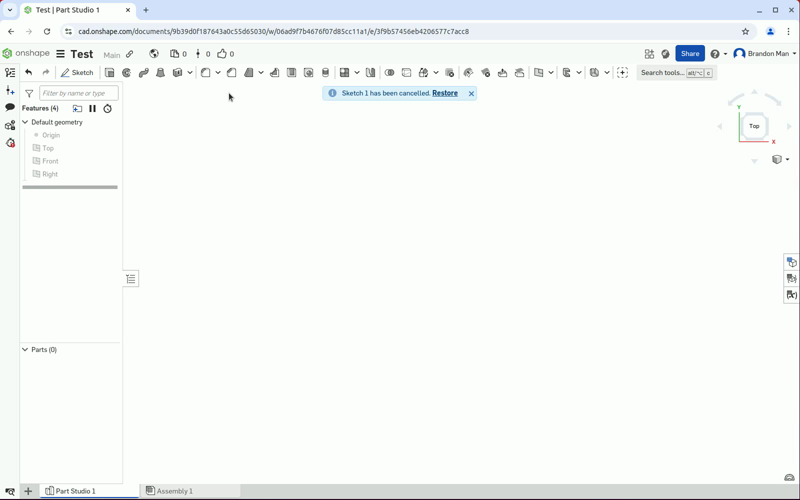
mouse_move(73, 352)
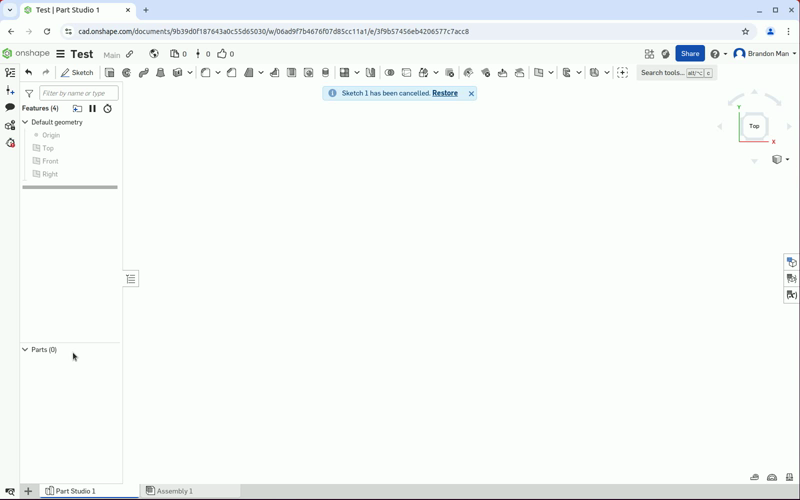
key(y)
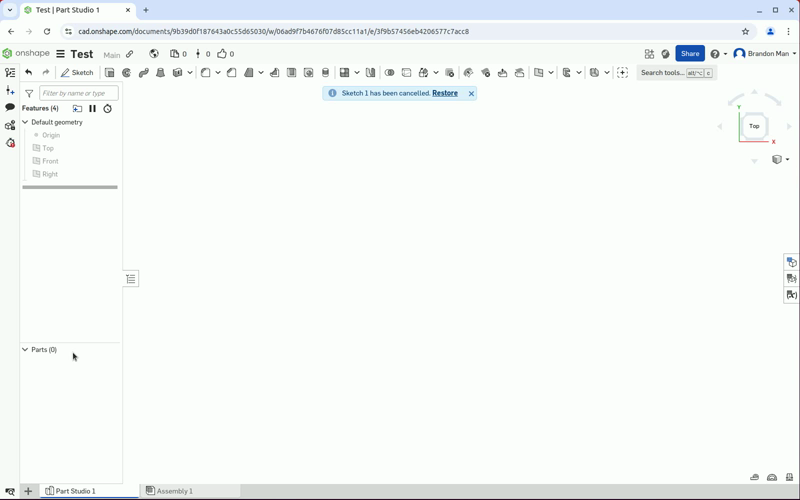
key(shift+p)
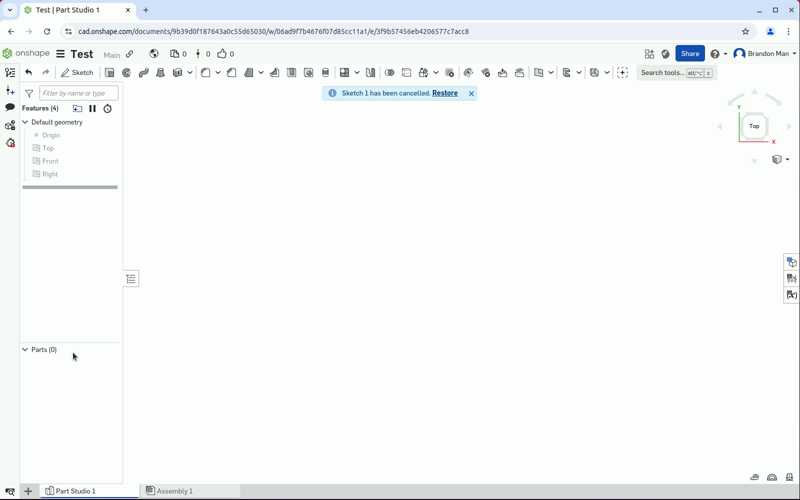
key(space)
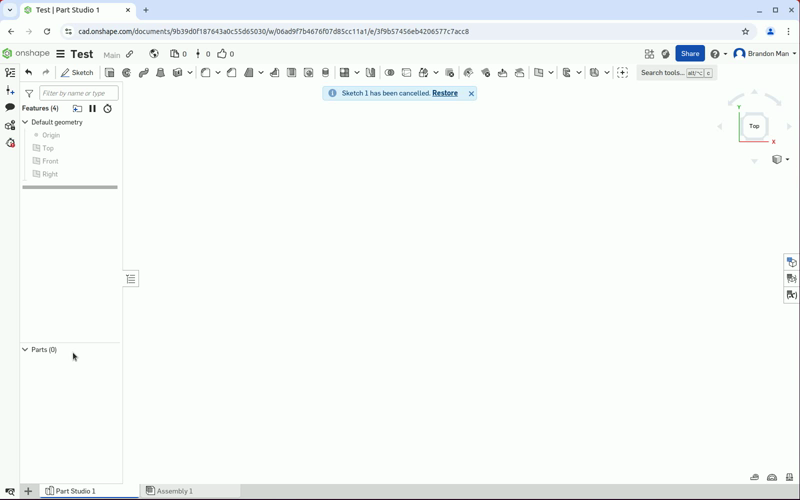
key_down(shift)
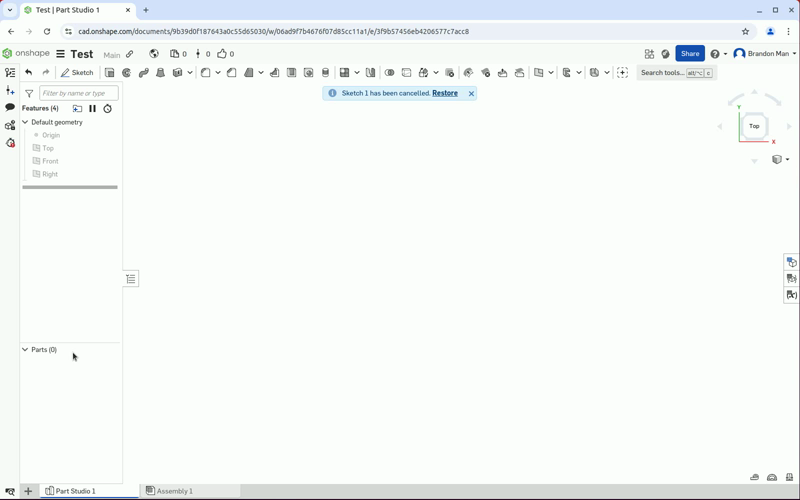
key(up)
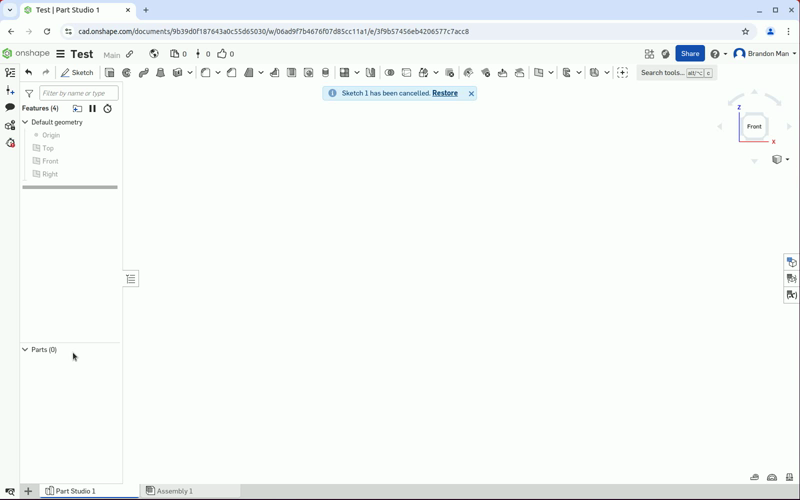
key_up(shift)
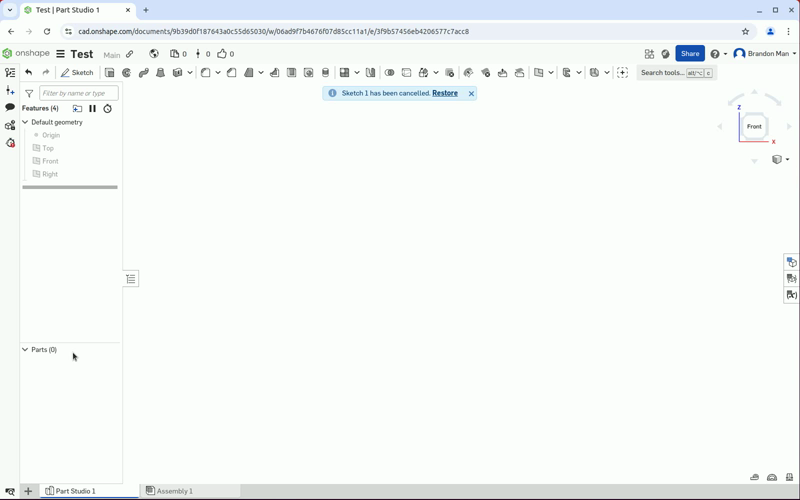
mouse_move(73, 352)
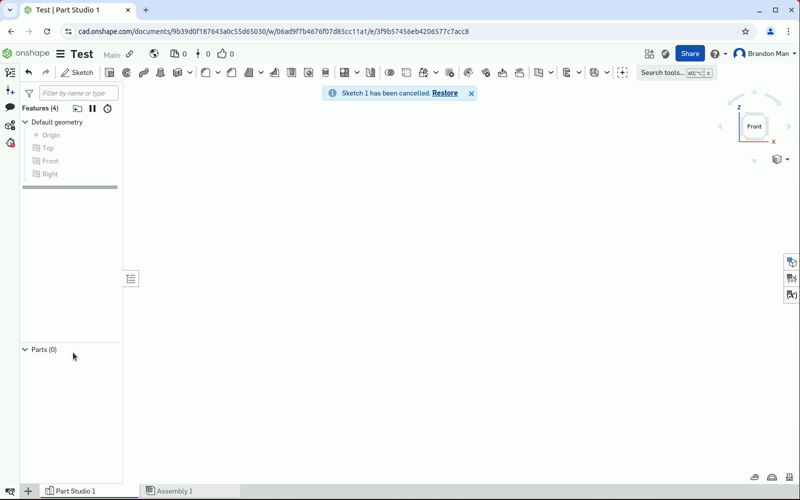
key(shift+y)
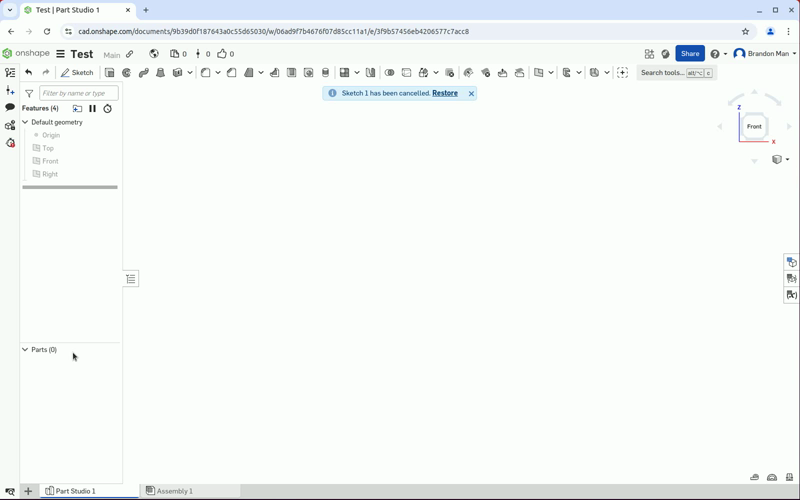
key(shift+s)
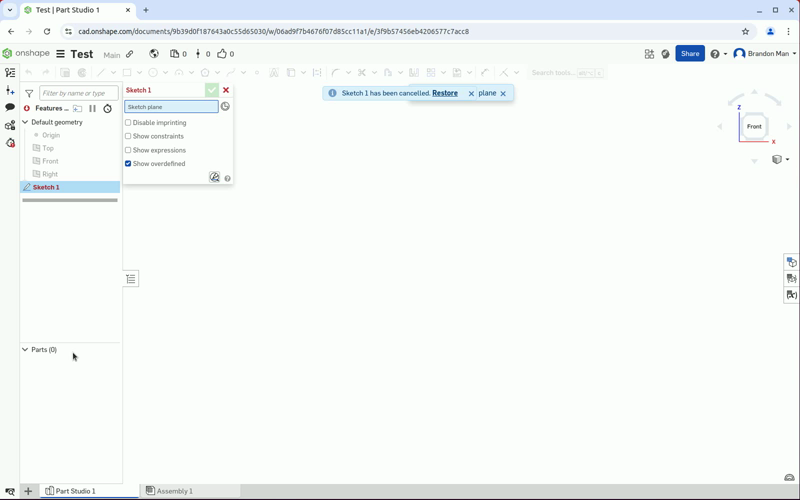
mouse_move(73, 163)
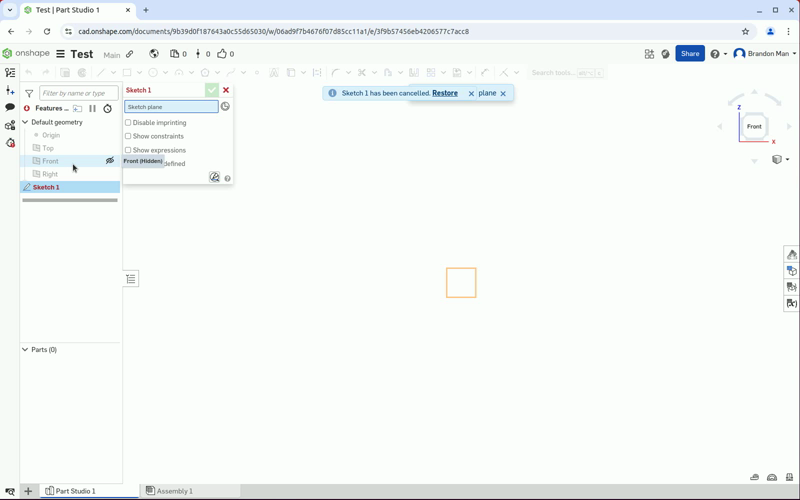
click(73, 163)
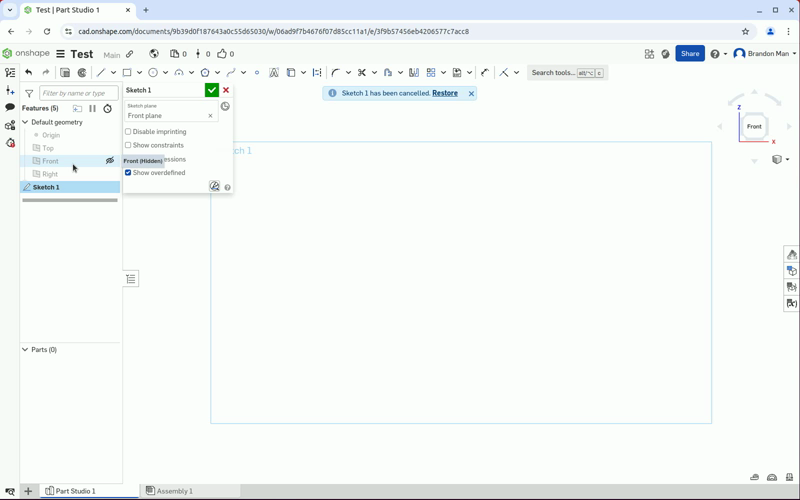
mouse_move(73, 352)
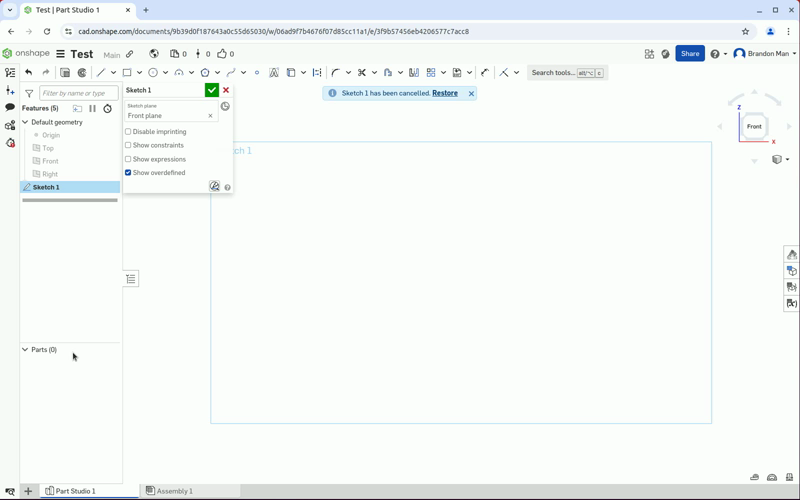
key(y)
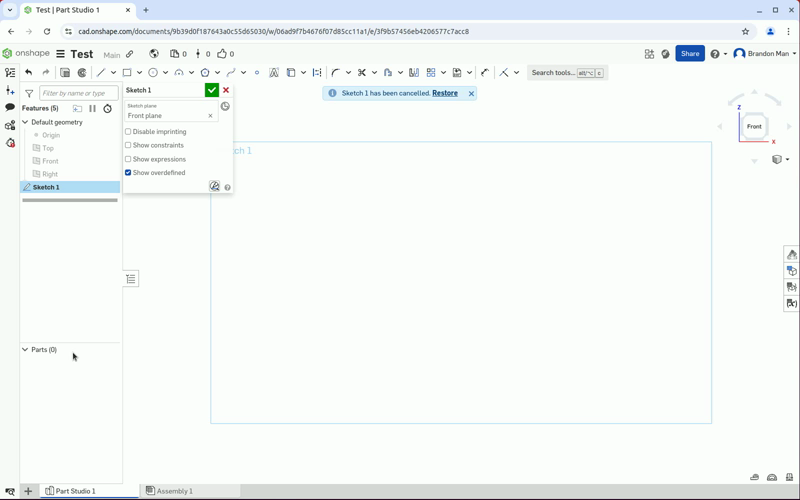
key(l)
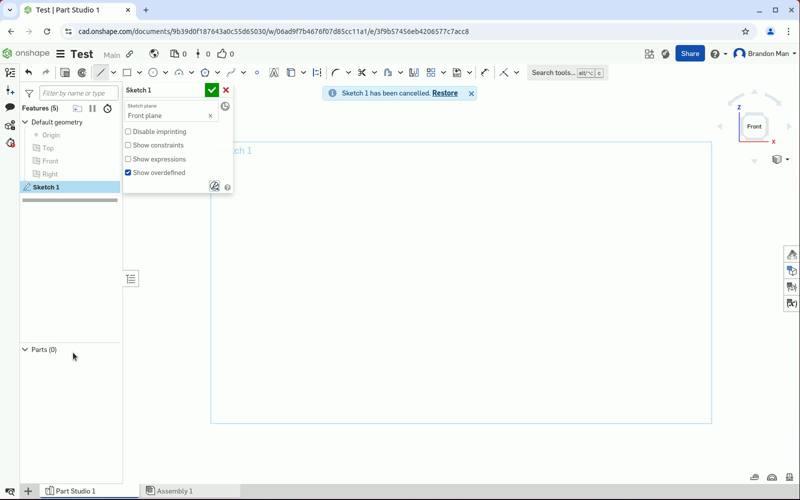
key_down(shift)
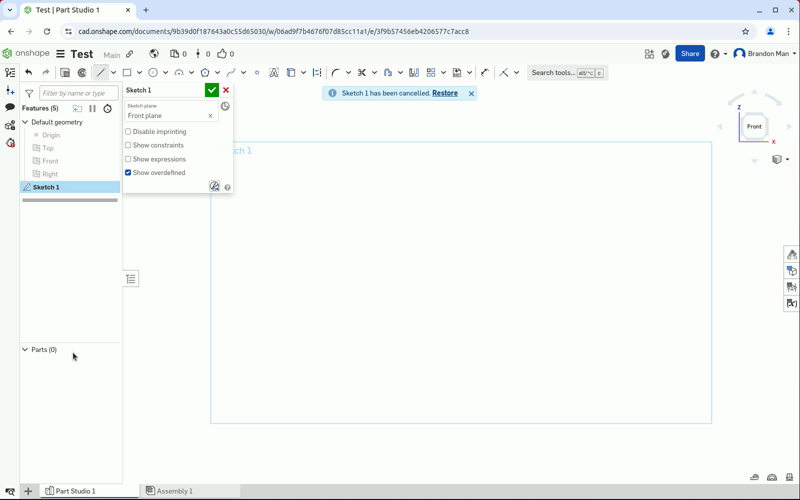
mouse_move(376, 395)
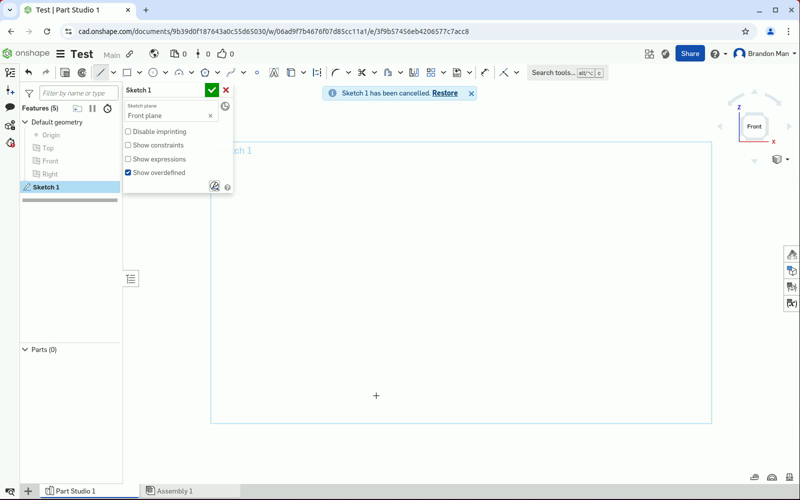
click(376, 395)
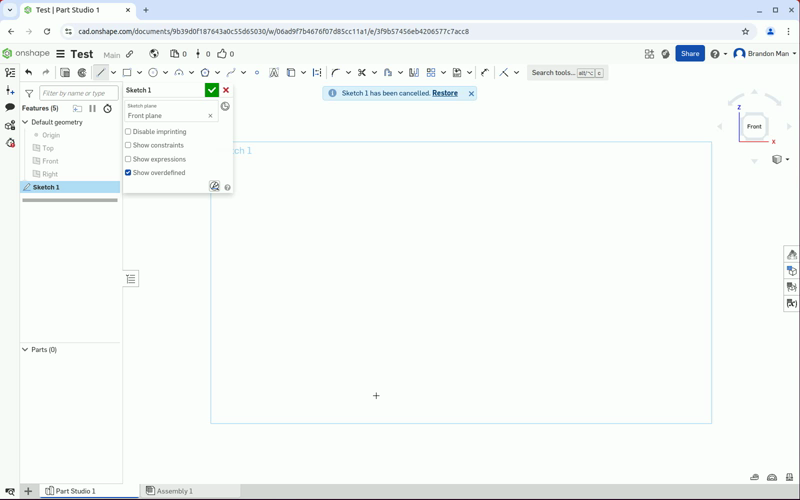
key_up(shift)
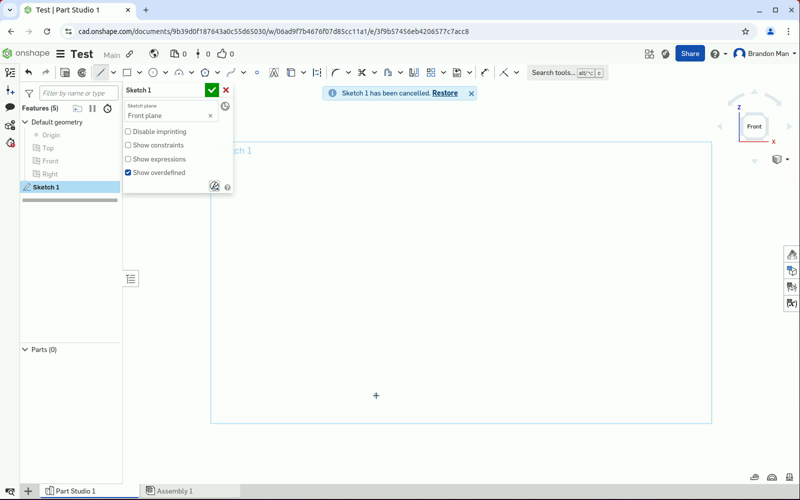
key_down(shift)
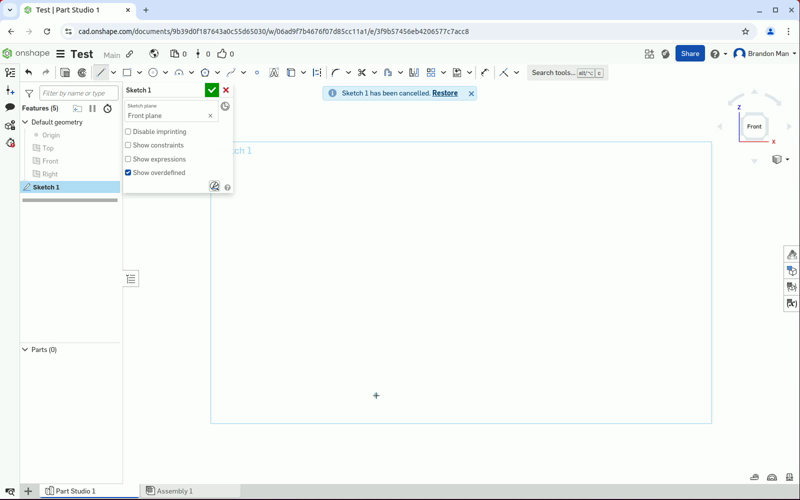
mouse_move(461, 395)
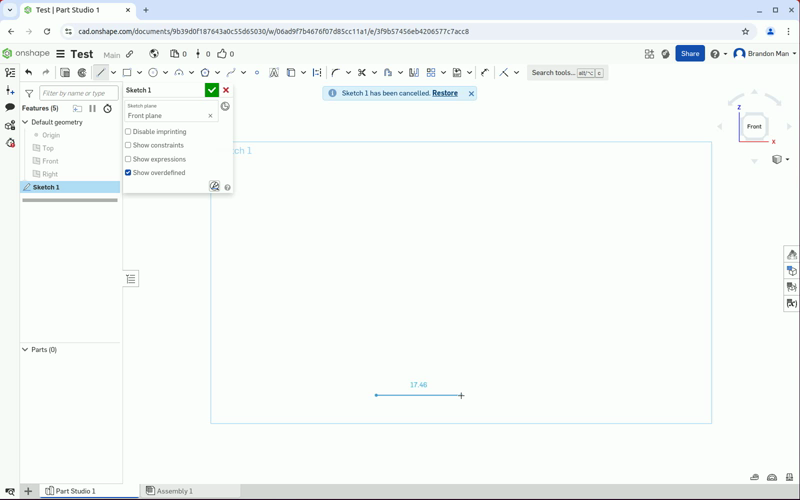
click(461, 395)
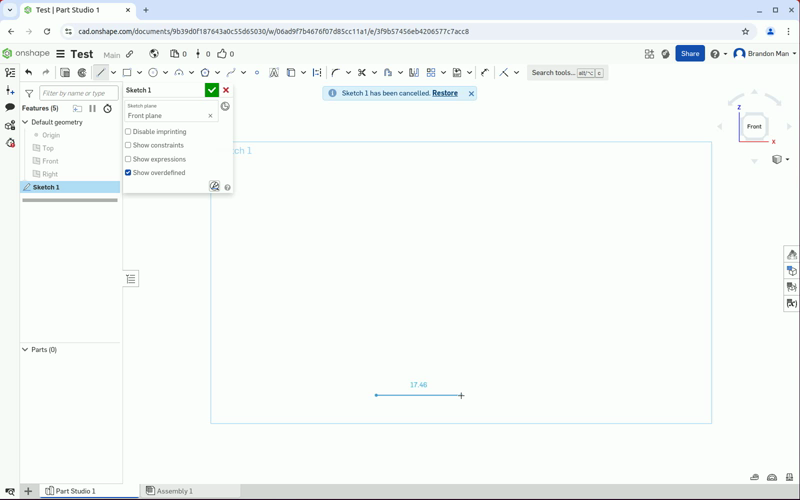
key_up(shift)
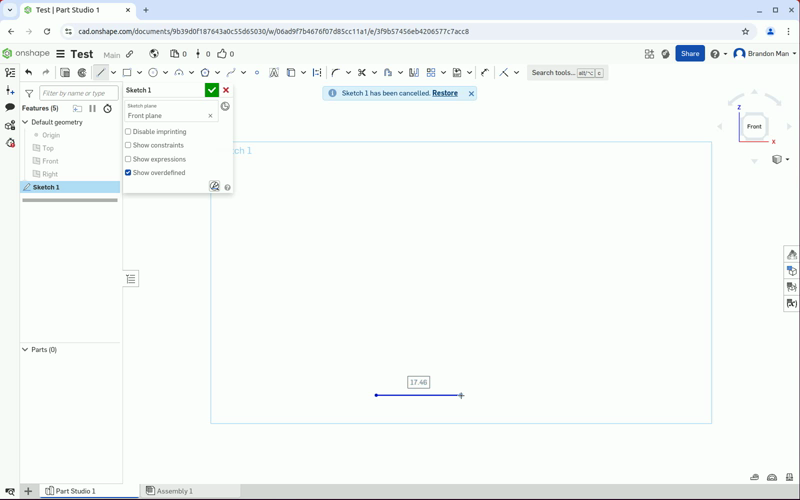
key_down(shift)
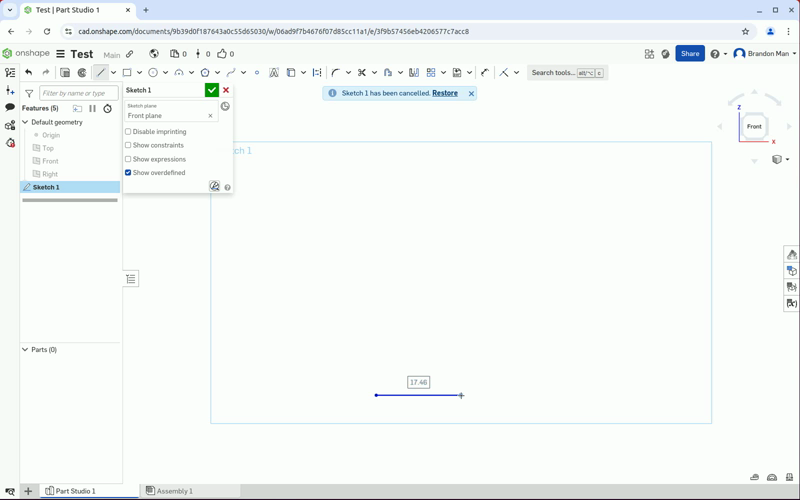
mouse_move(543, 395)
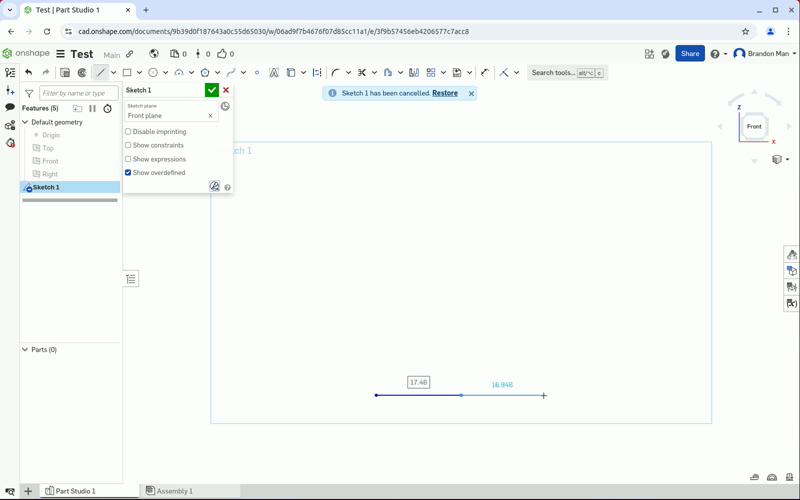
click(543, 395)
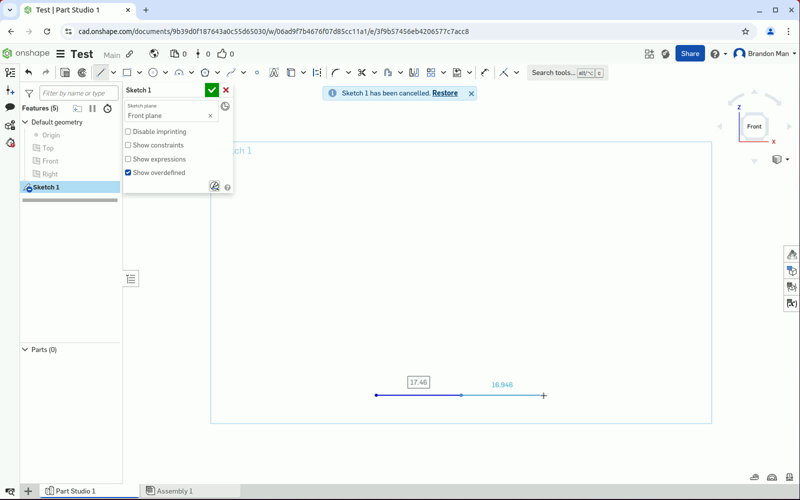
key_up(shift)
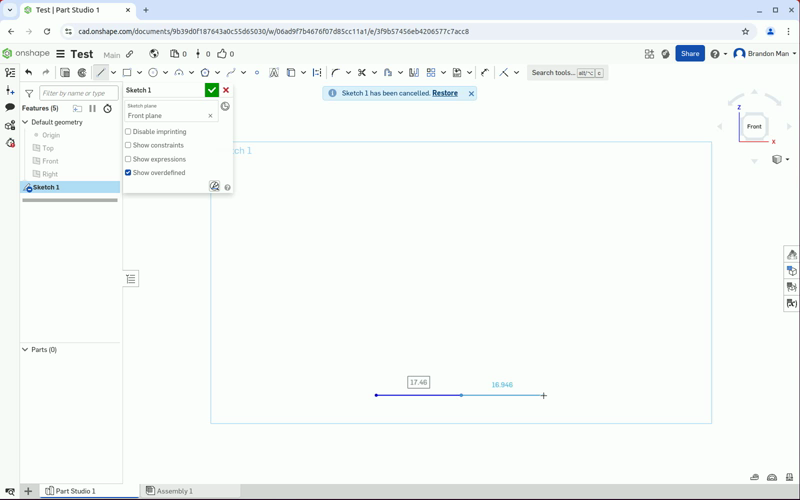
key_down(shift)
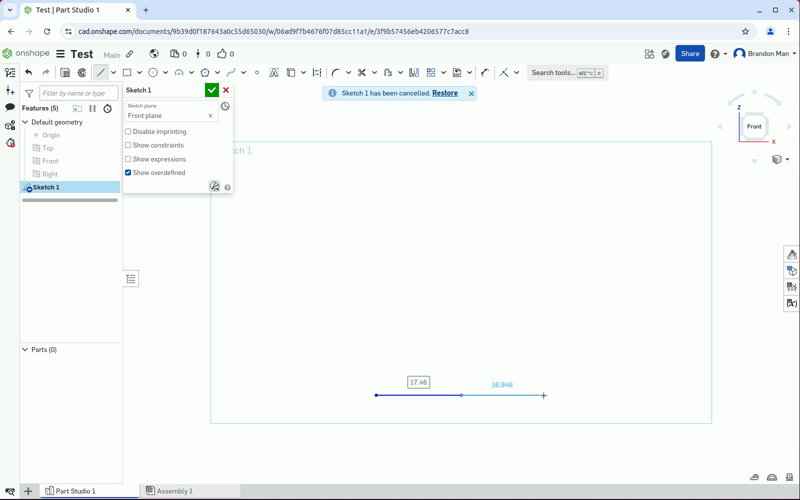
mouse_move(543, 282)
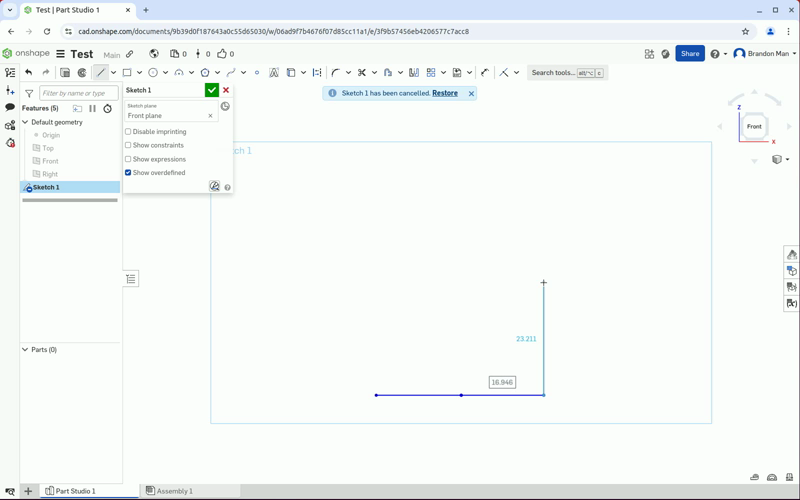
click(543, 282)
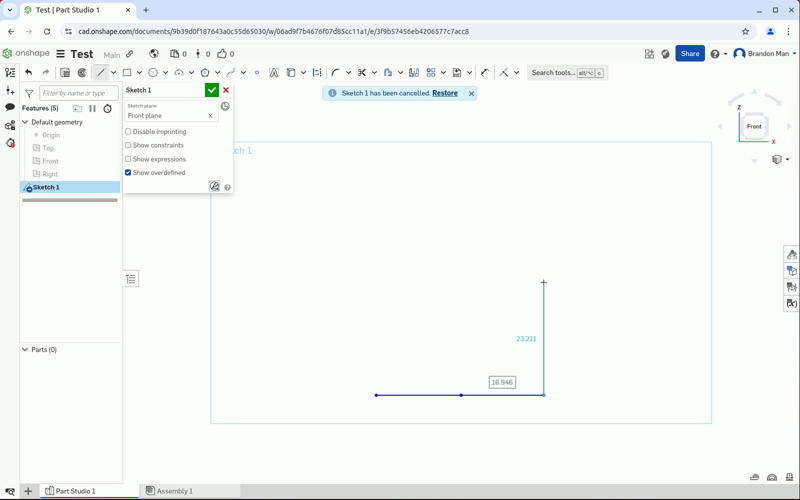
key_up(shift)
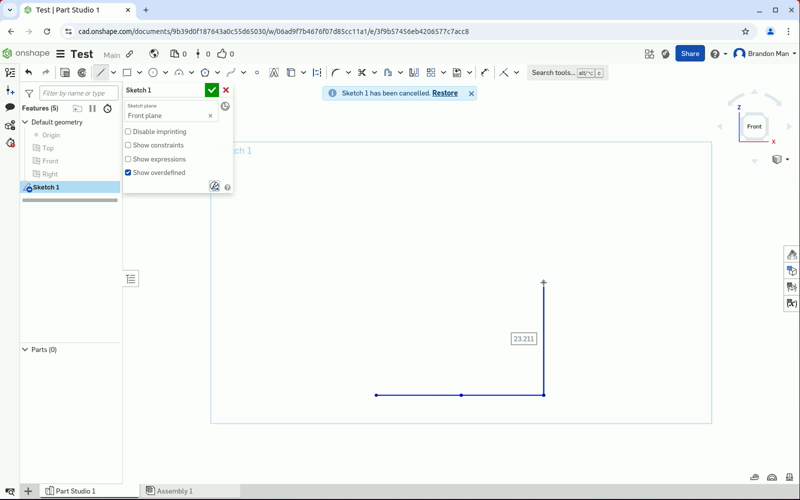
key_down(shift)
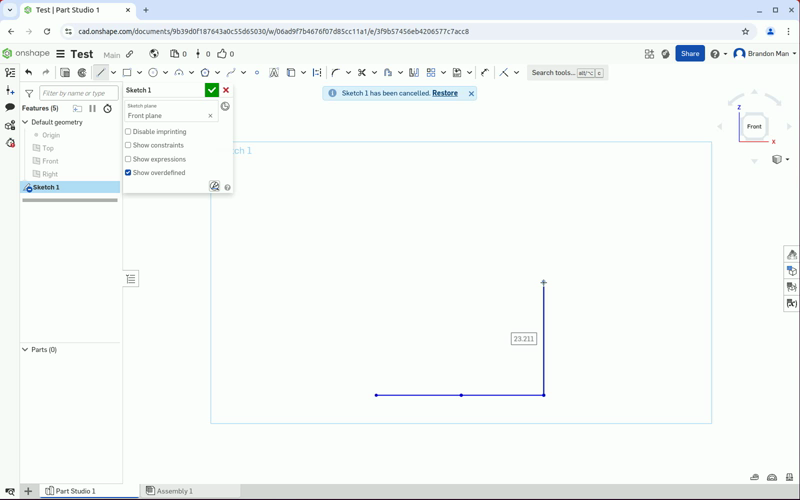
mouse_move(543, 171)
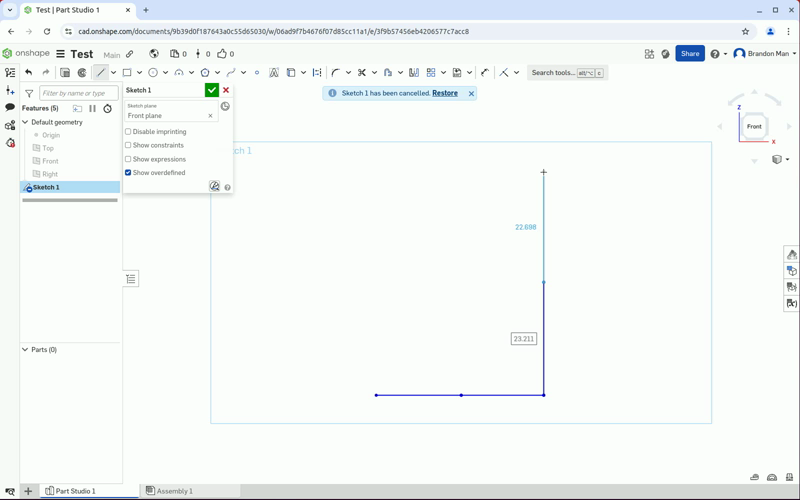
click(543, 171)
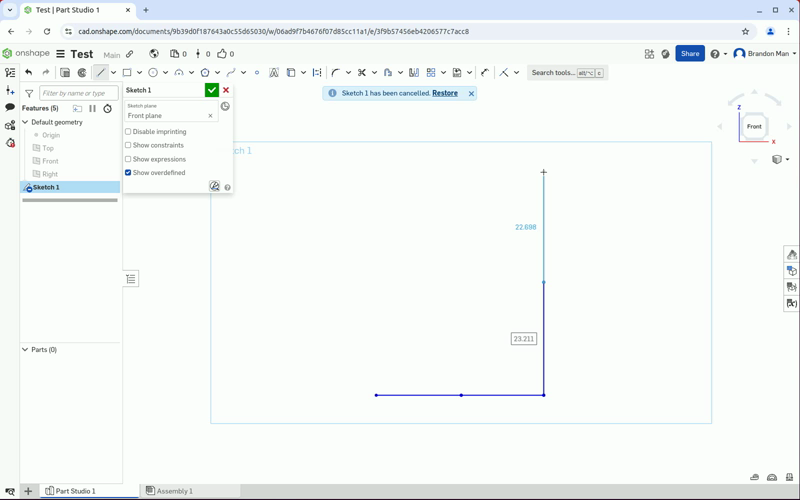
key_up(shift)
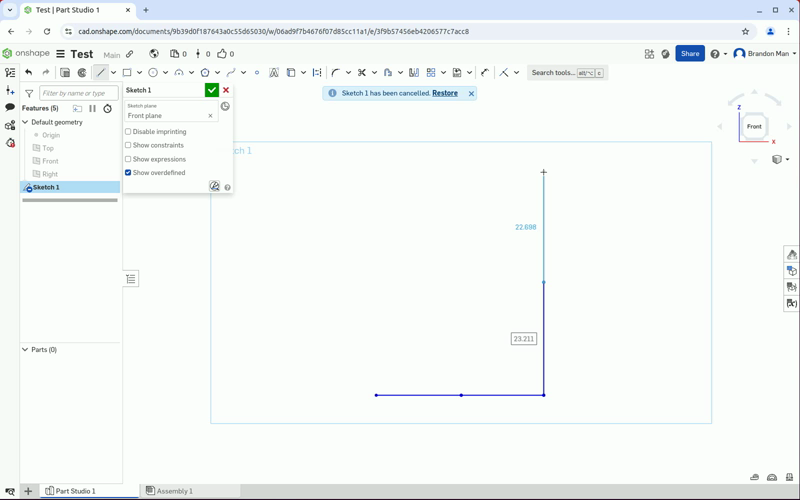
key_down(shift)
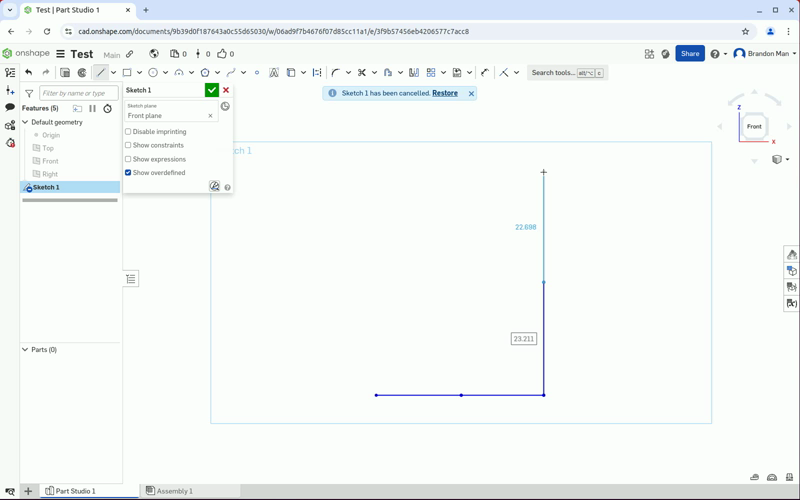
mouse_move(461, 171)
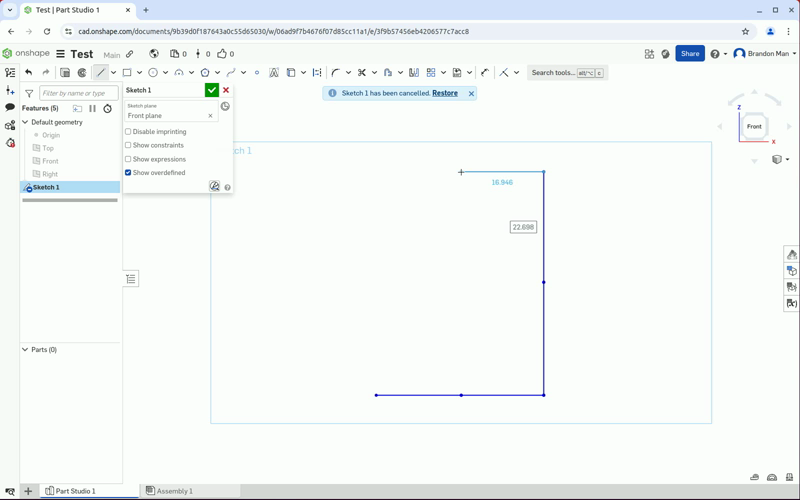
click(461, 171)
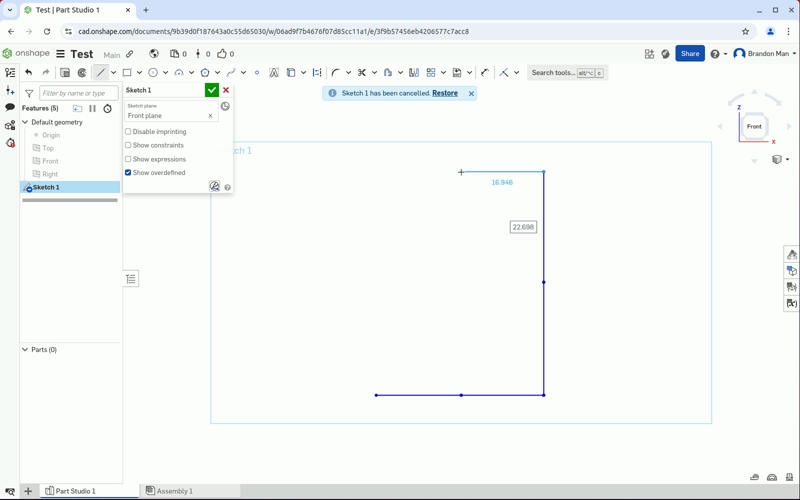
key_up(shift)
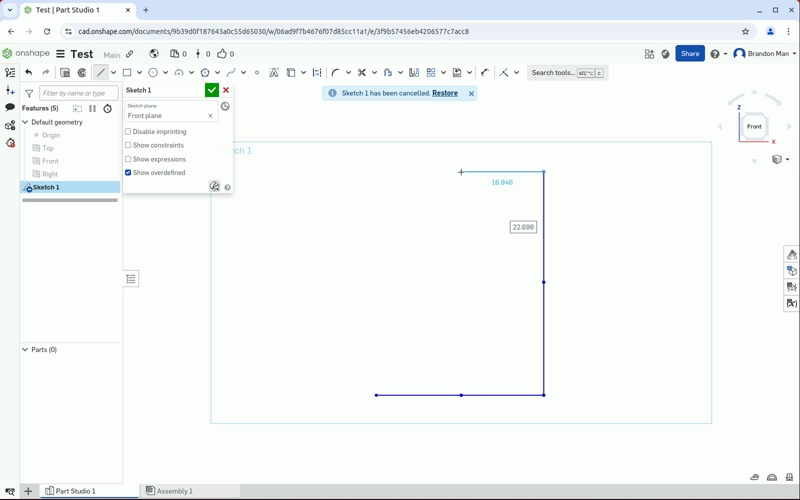
key_down(shift)
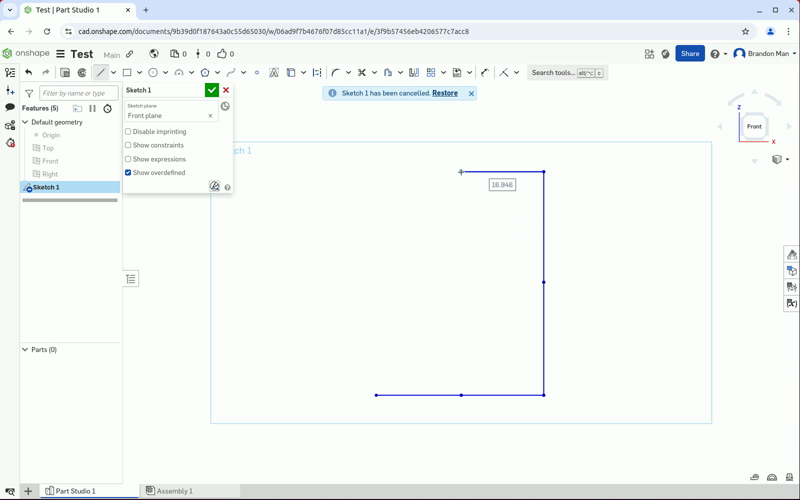
mouse_move(376, 171)
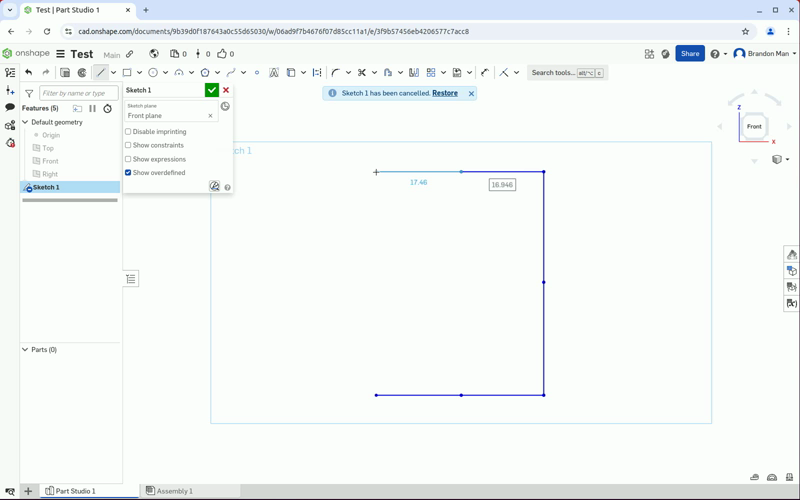
click(376, 171)
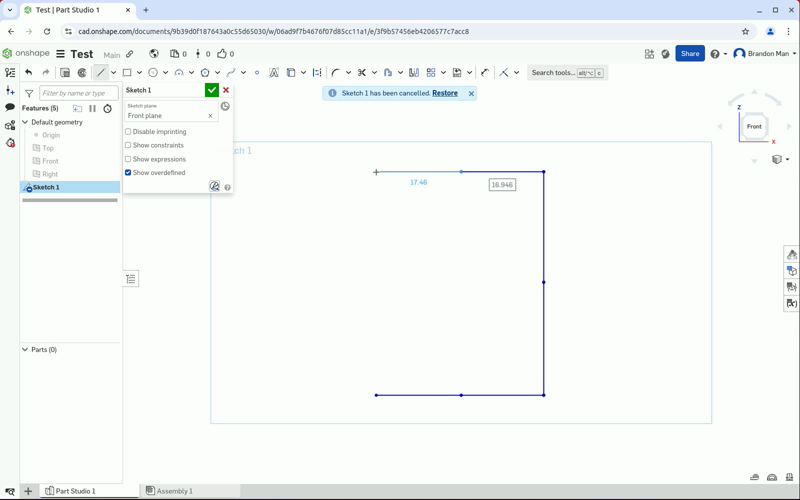
key_up(shift)
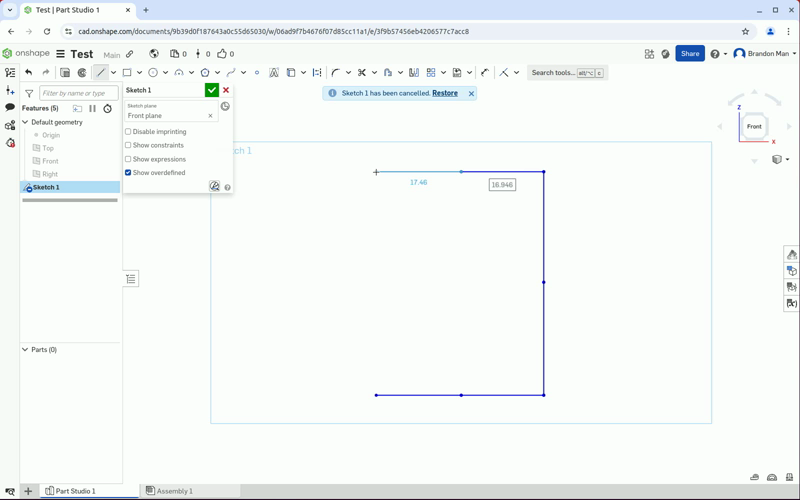
key_down(shift)
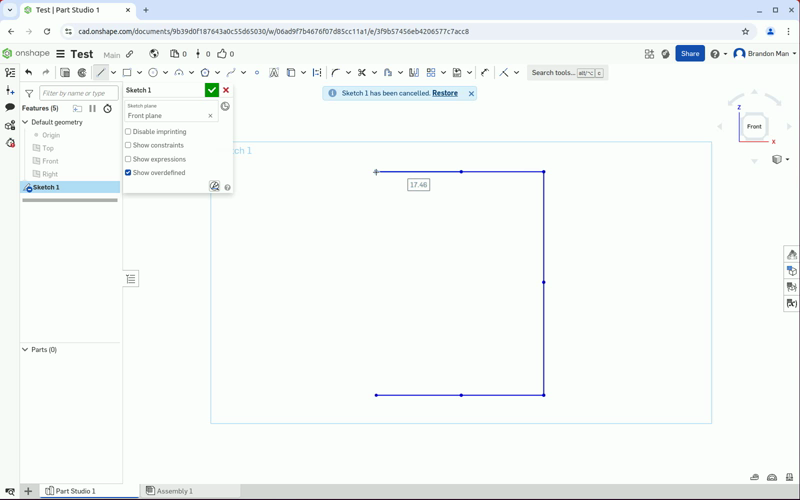
mouse_move(376, 282)
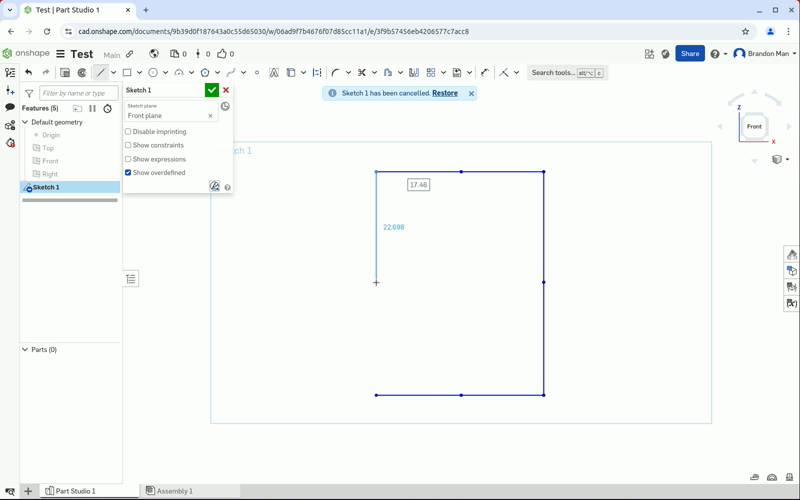
click(376, 282)
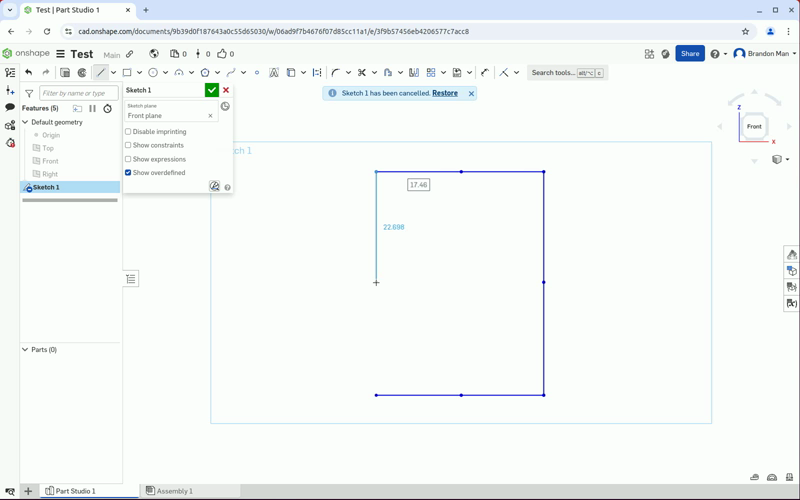
key_up(shift)
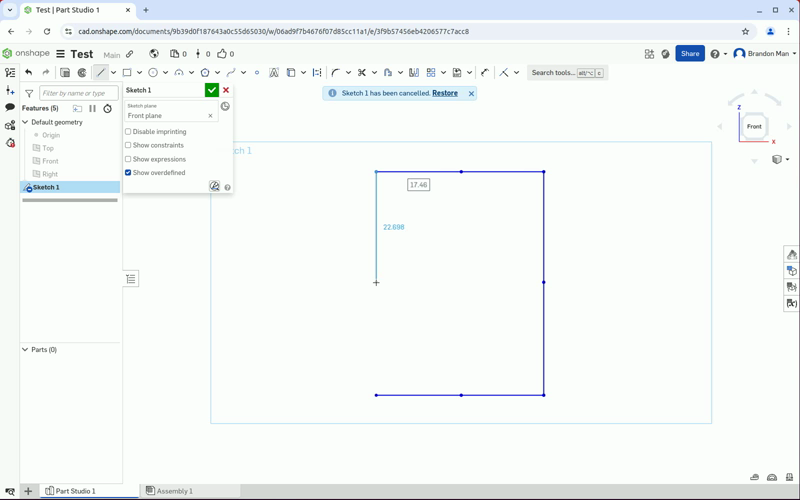
key_down(shift)
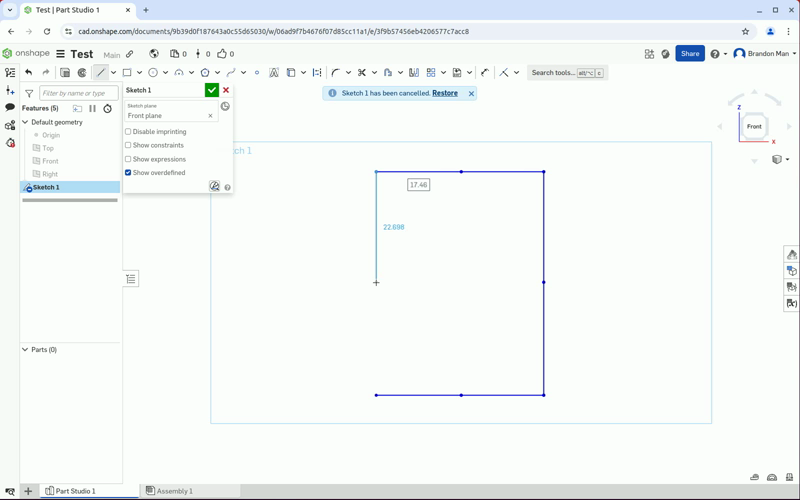
mouse_move(376, 395)
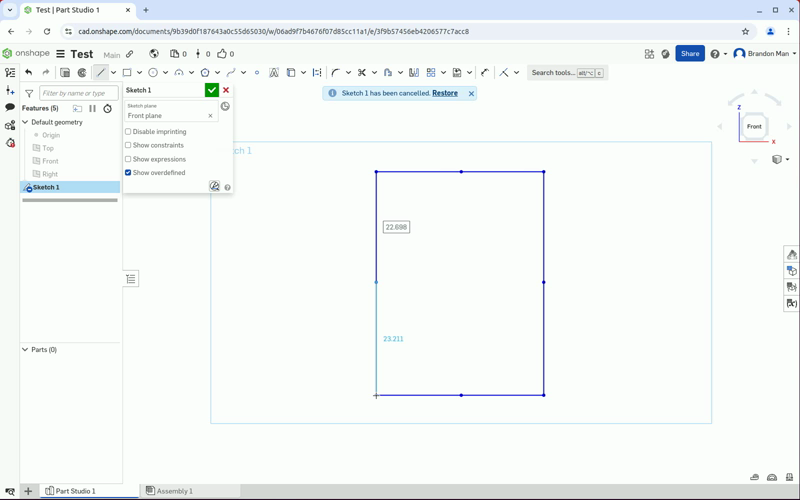
key_up(shift)
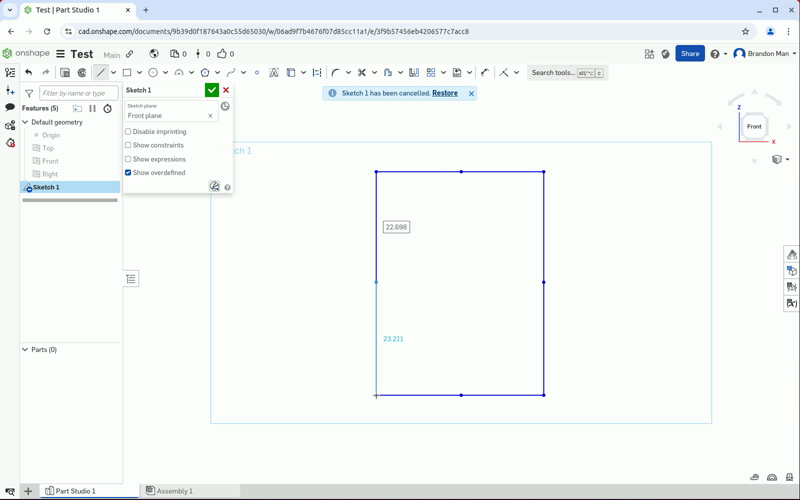
click(376, 395)
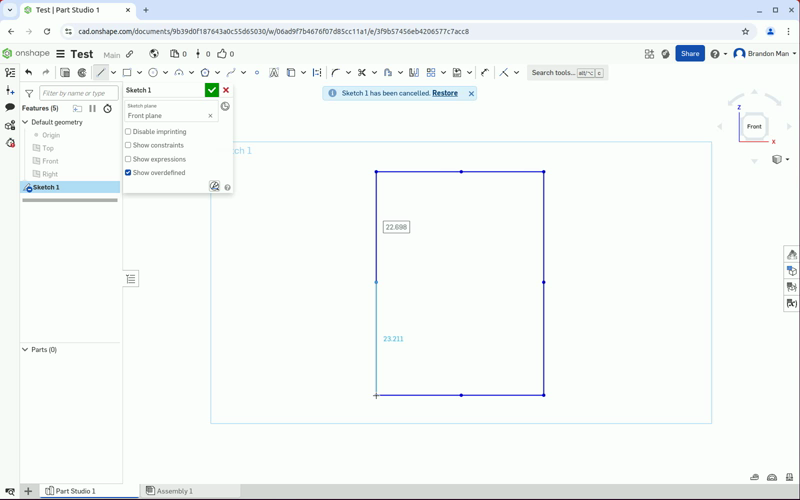
key(esc)
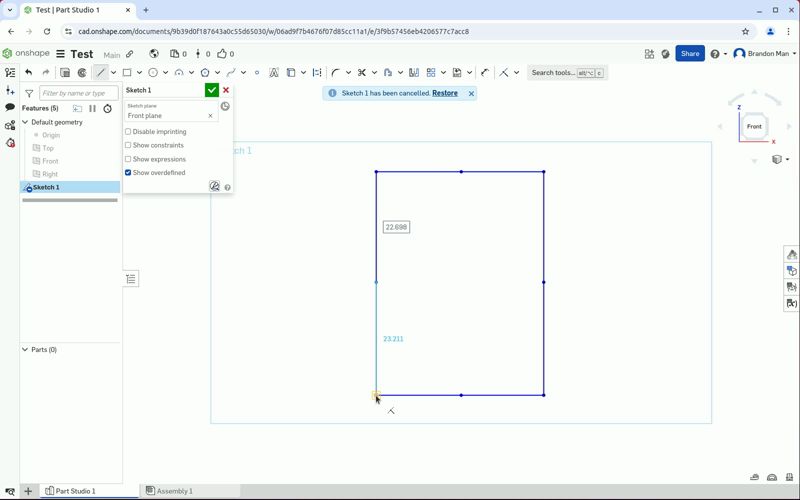
key(c)
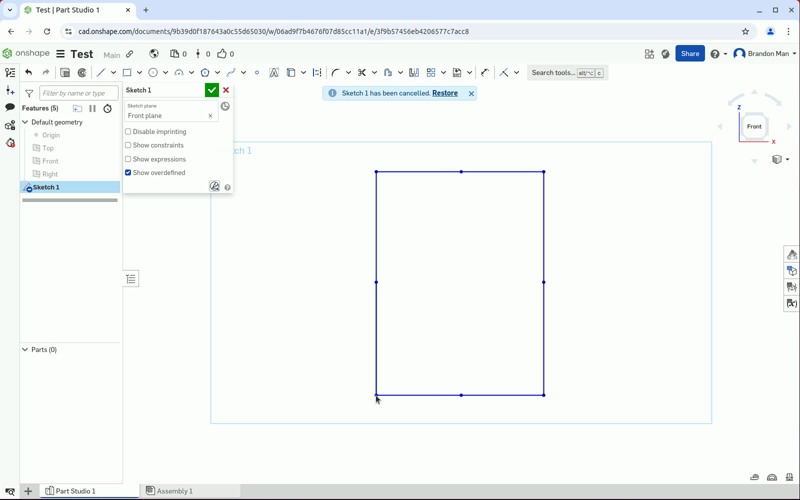
key_down(shift)
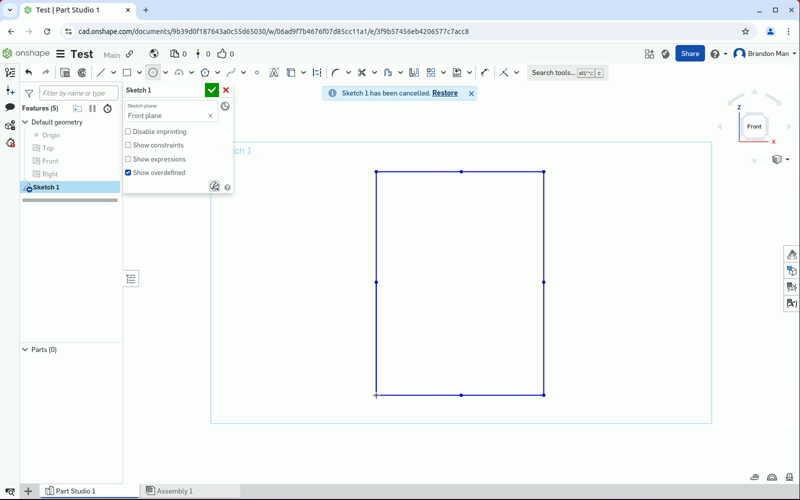
mouse_move(461, 216)
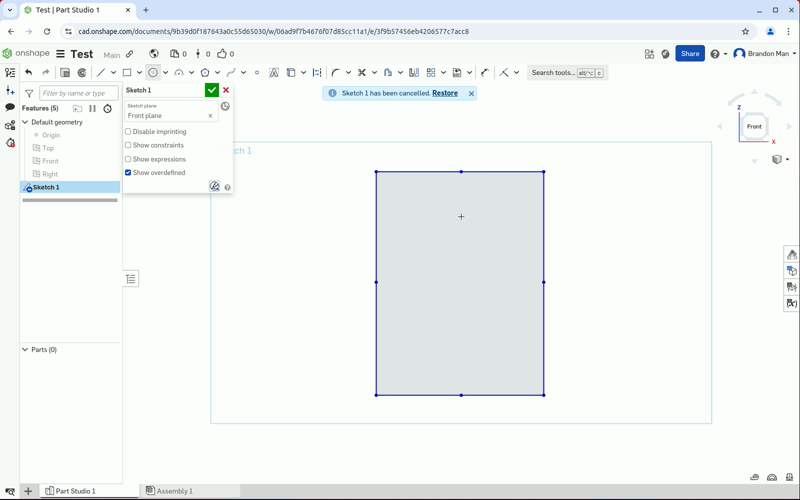
click(461, 216)
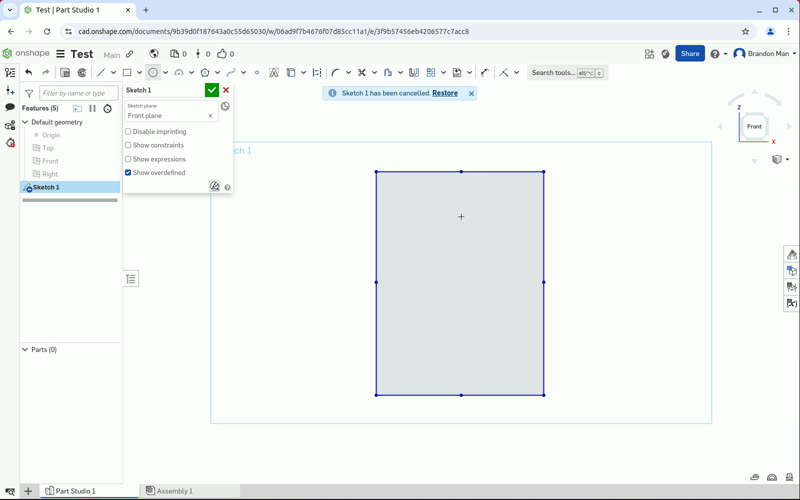
key_up(shift)
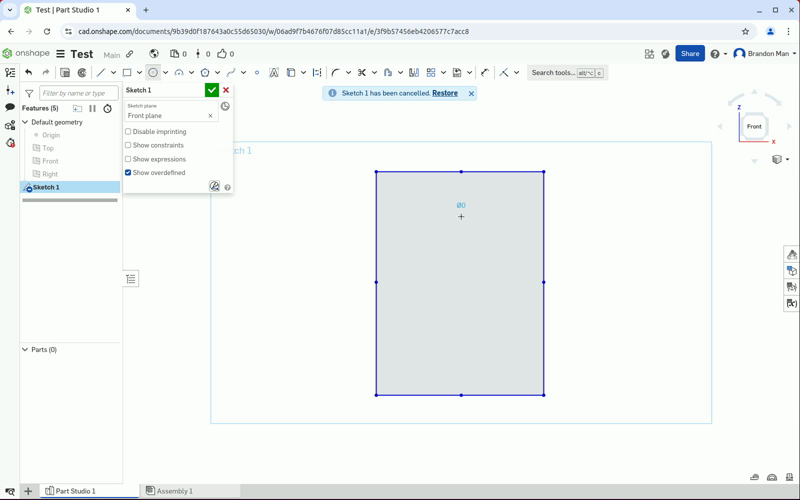
mouse_move(485, 216)
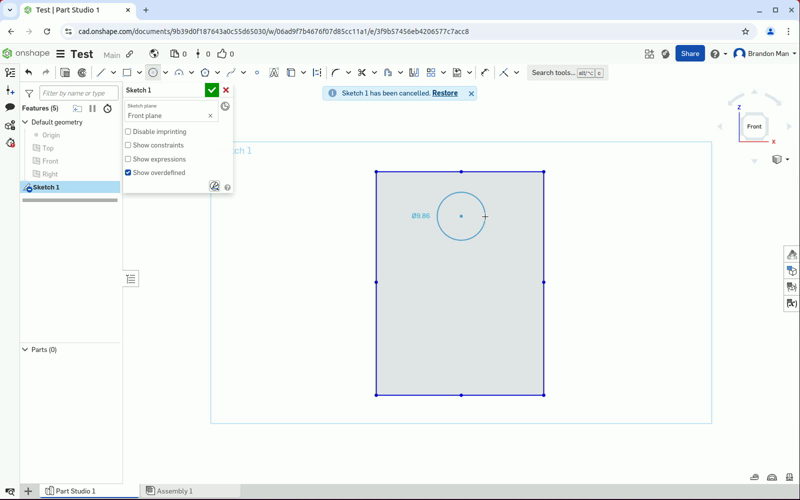
click(485, 216)
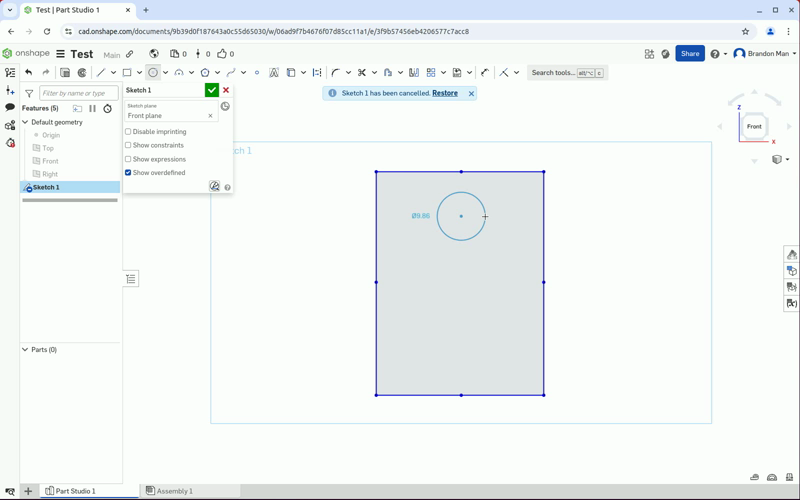
key(esc)
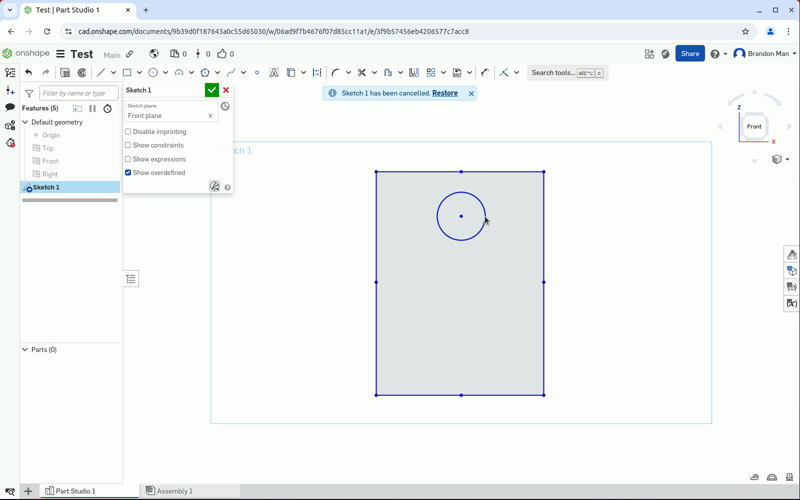
mouse_move(500, 347)
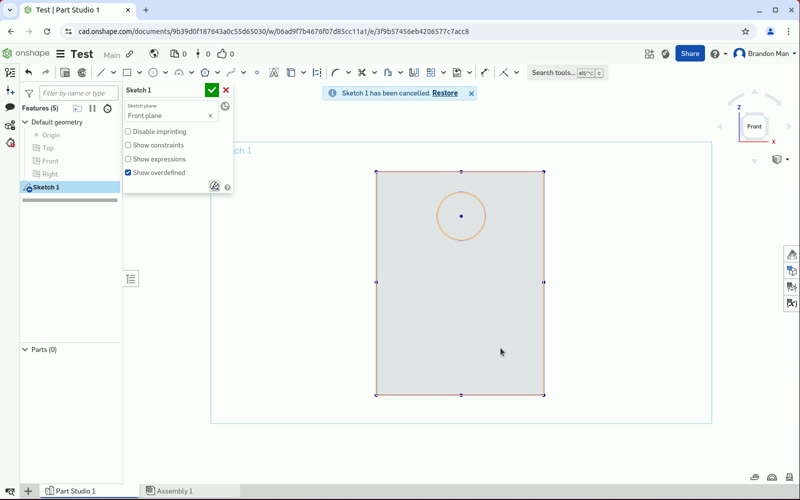
click(500, 347)
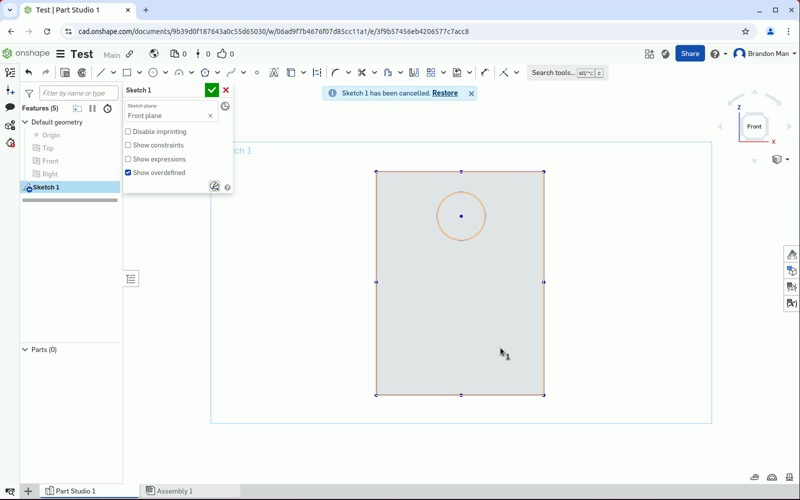
mouse_move(73, 352)
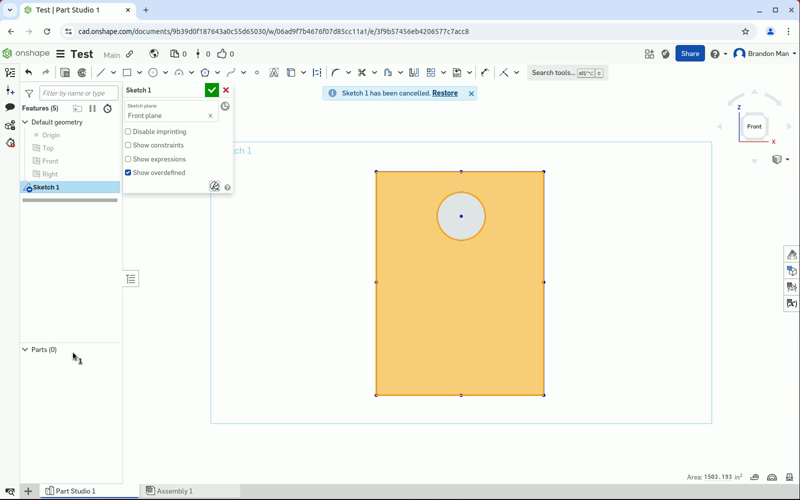
key(shift+y)
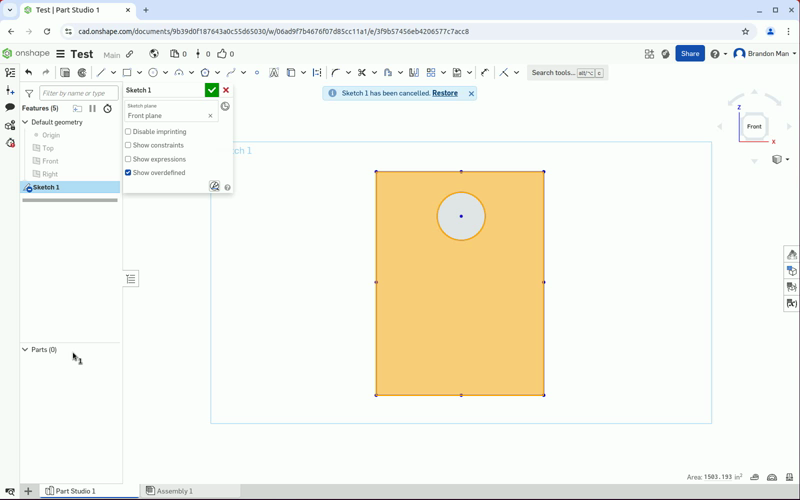
key(shift+e)
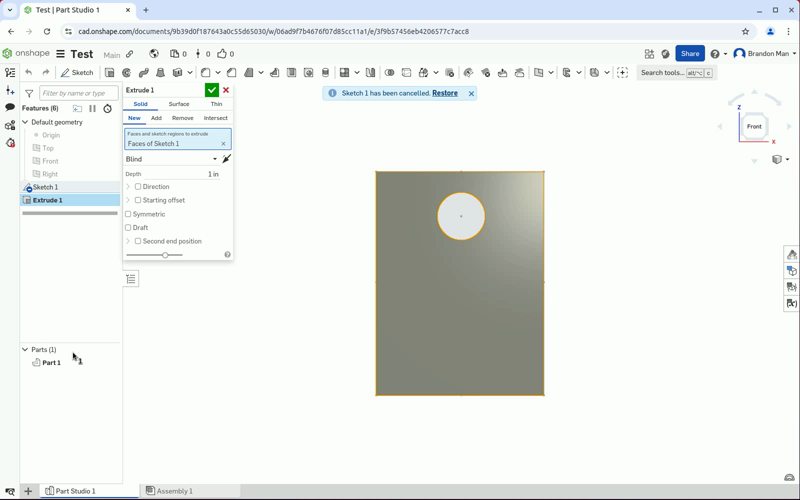
mouse_move(143, 106)
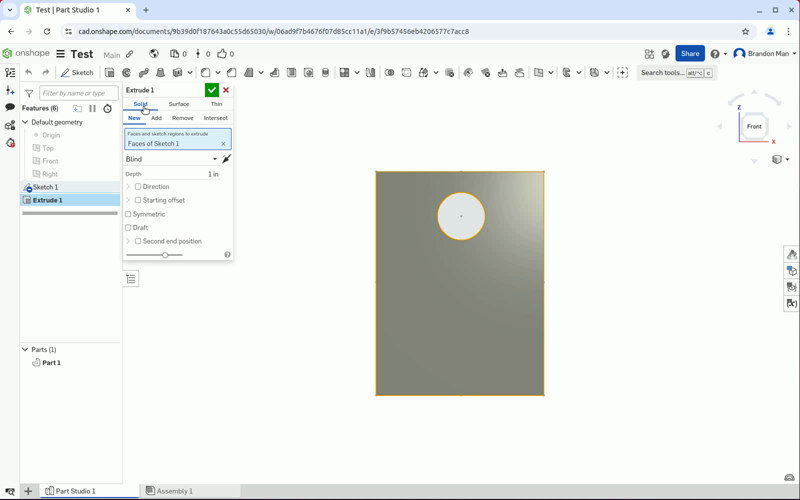
click(143, 106)
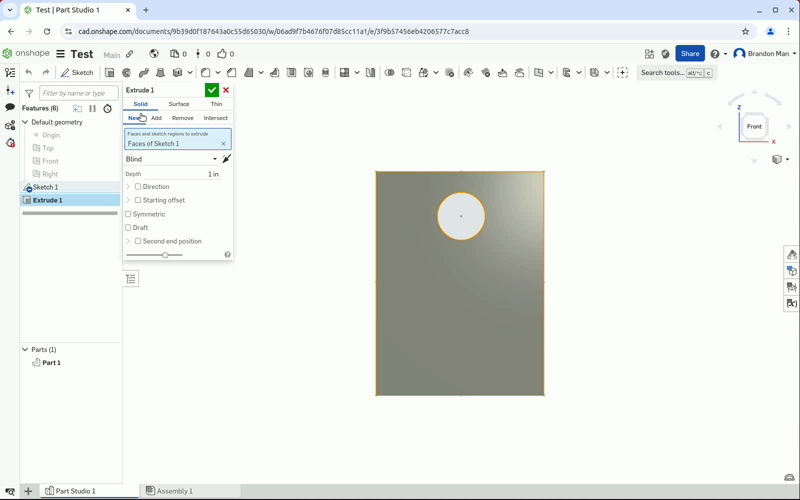
mouse_move(137, 120)
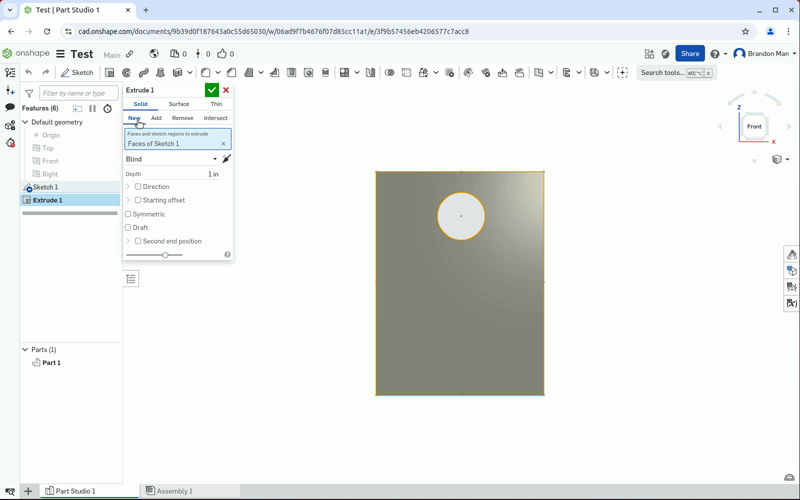
click(137, 120)
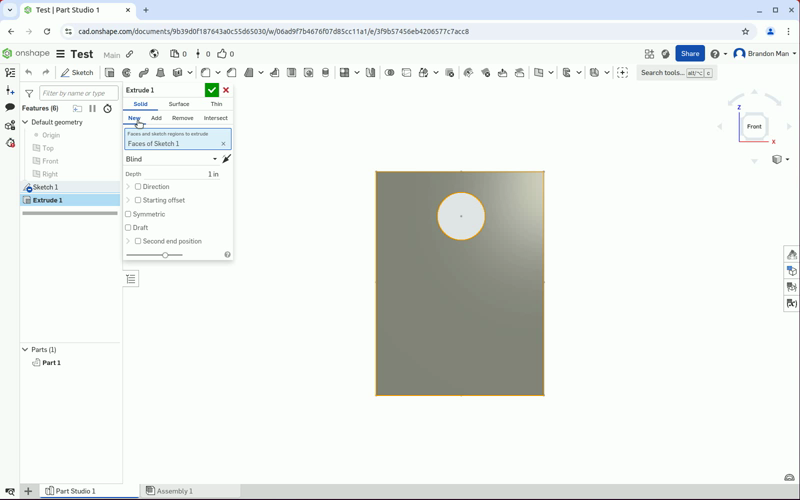
key(tab, 4)
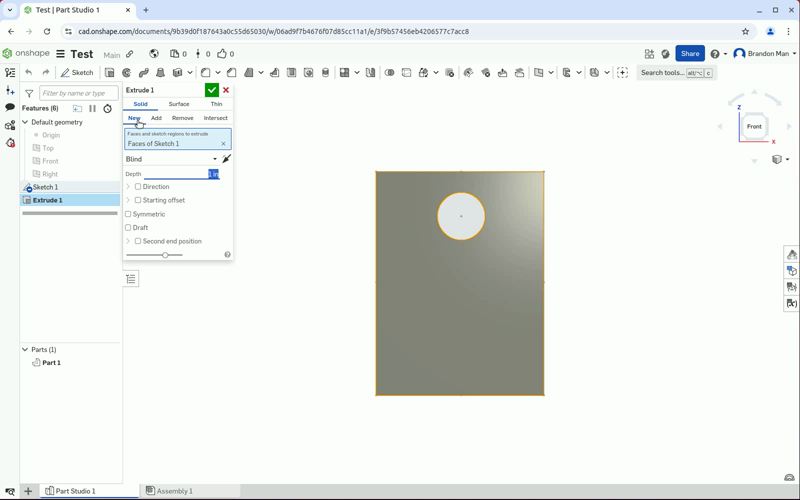
text(1.444)
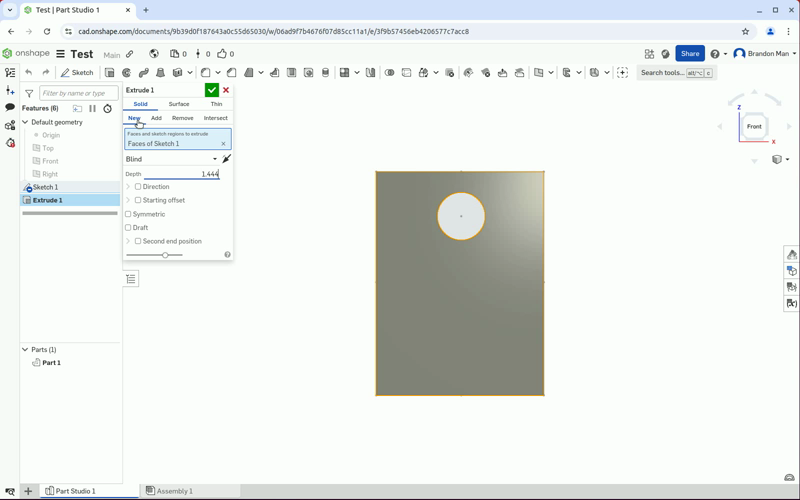
key(enter)
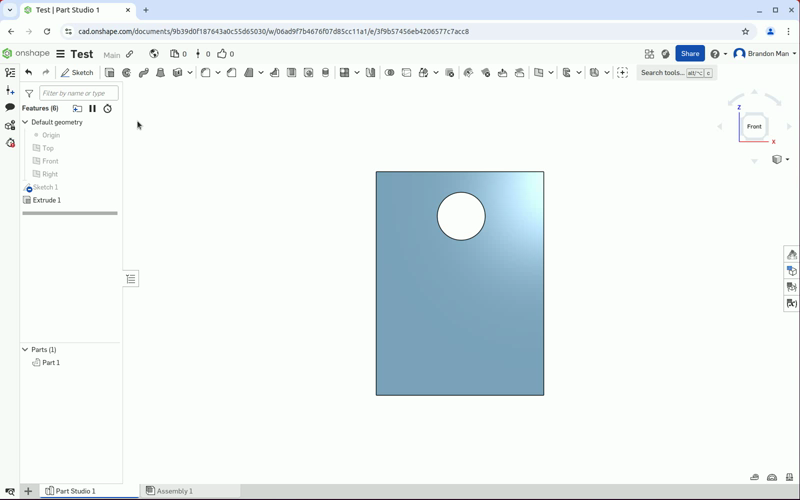
key(shift+h)
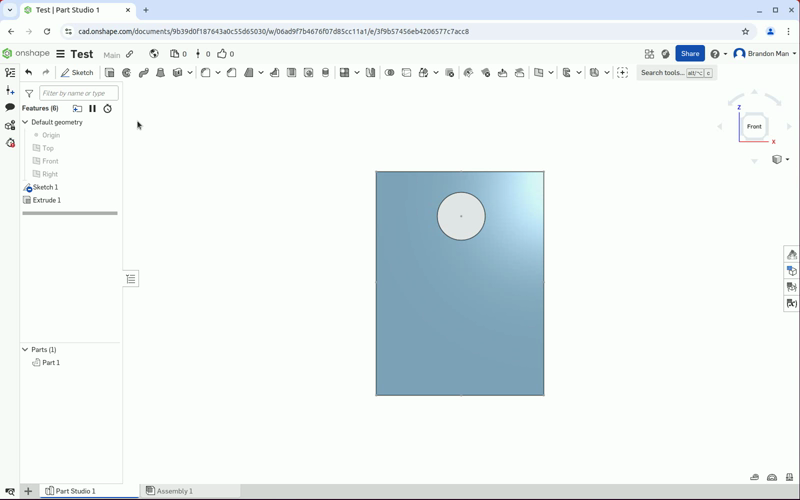
key(shift+h)
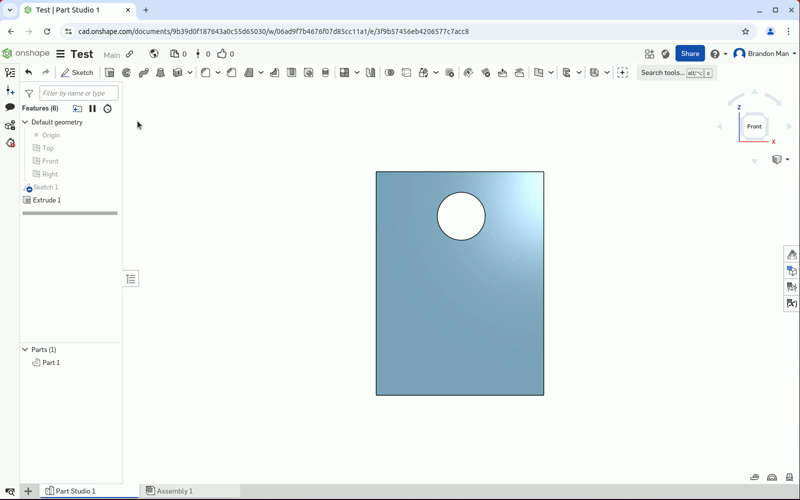
mouse_move(73, 189)
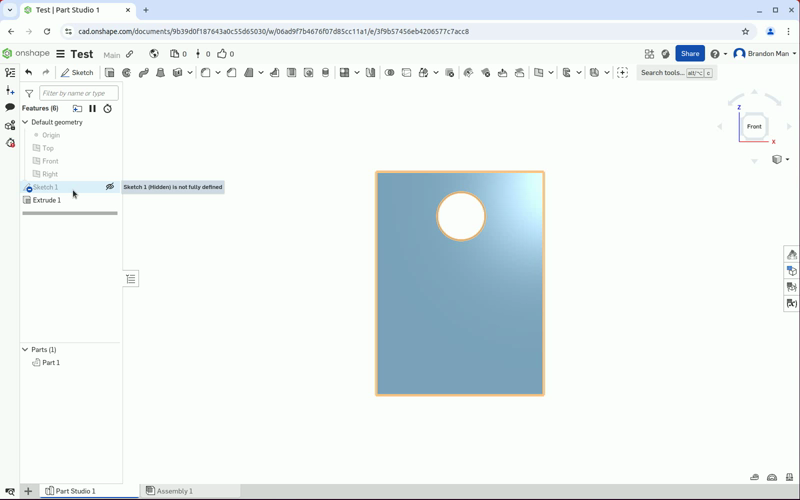
click(73, 189)
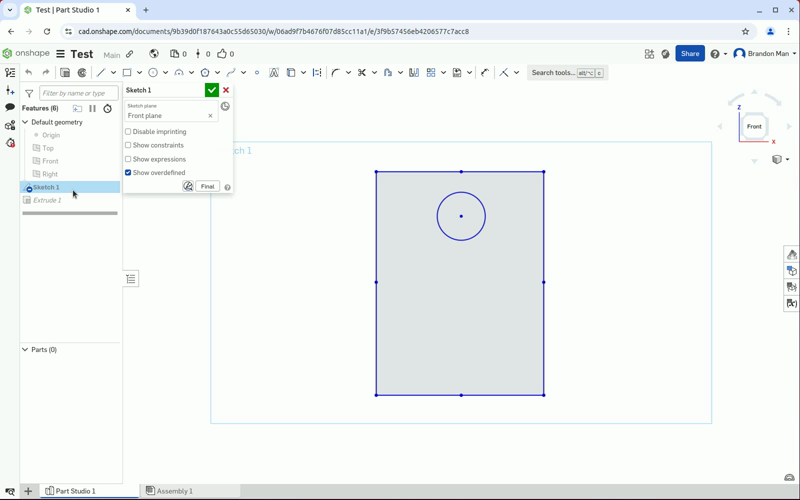
mouse_move(229, 92)
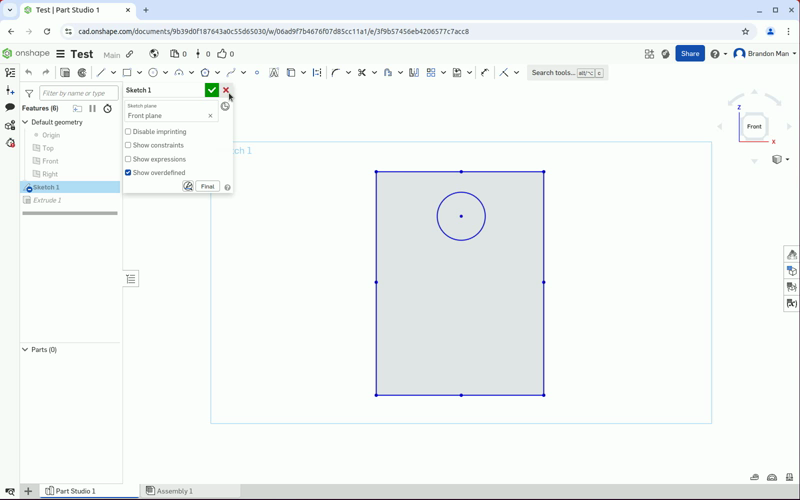
click(229, 92)
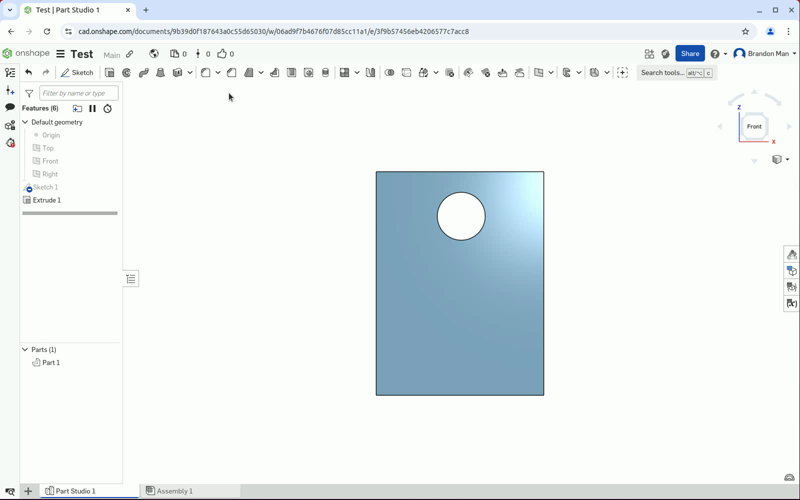
mouse_move(541, 75)
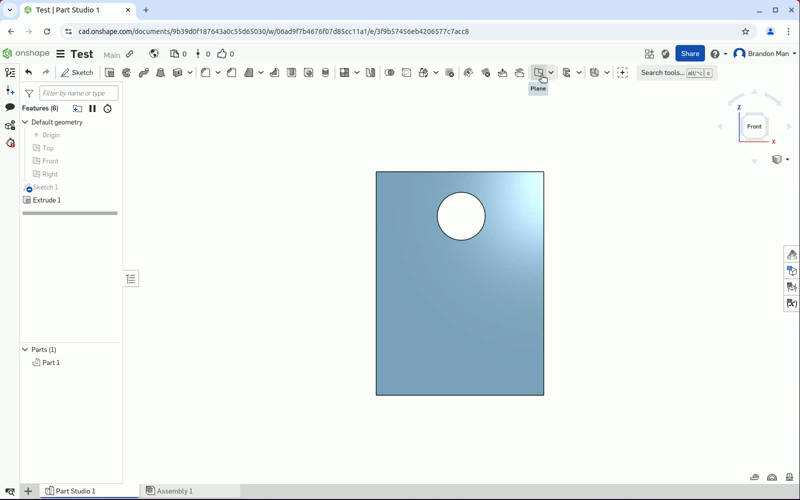
click(541, 75)
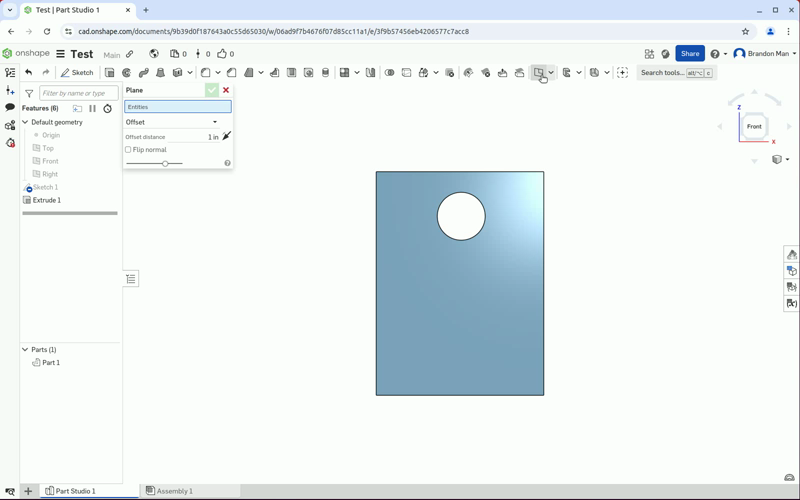
mouse_move(73, 163)
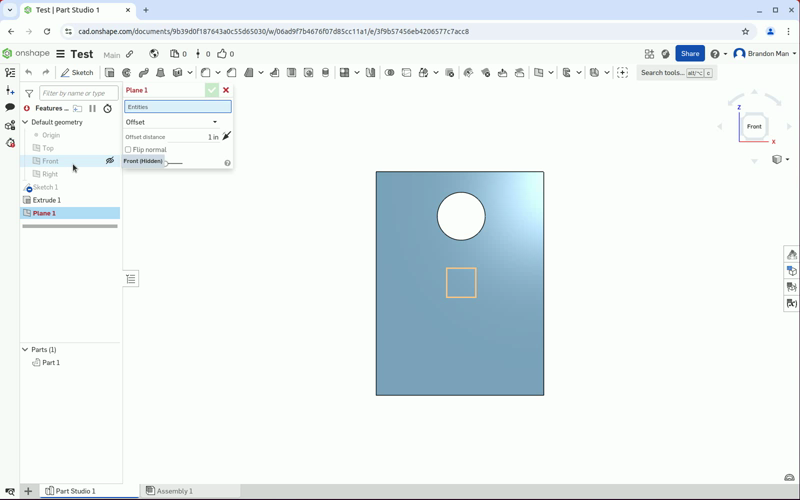
click(73, 163)
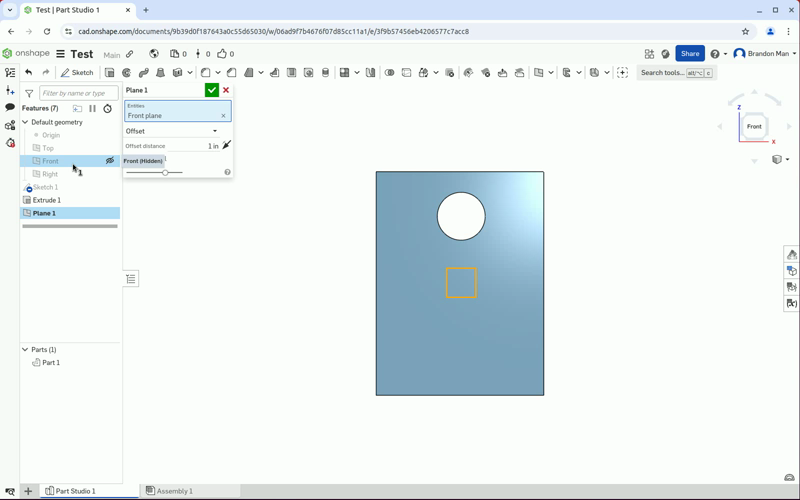
key(tab, 2)
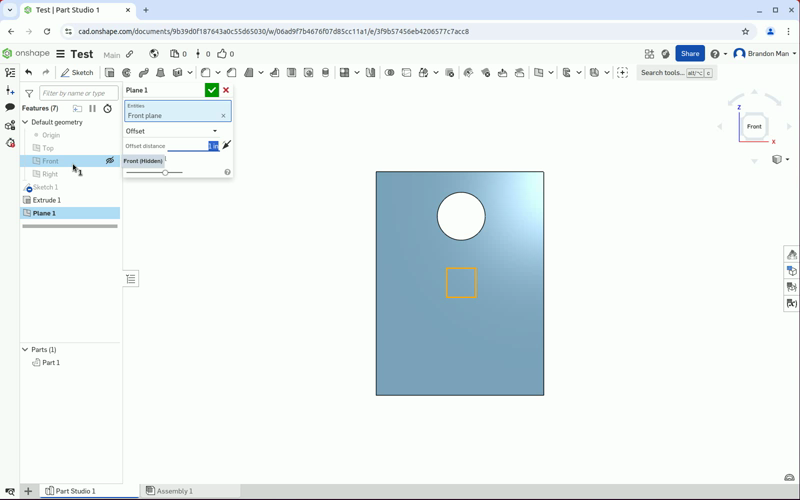
text(1.448)
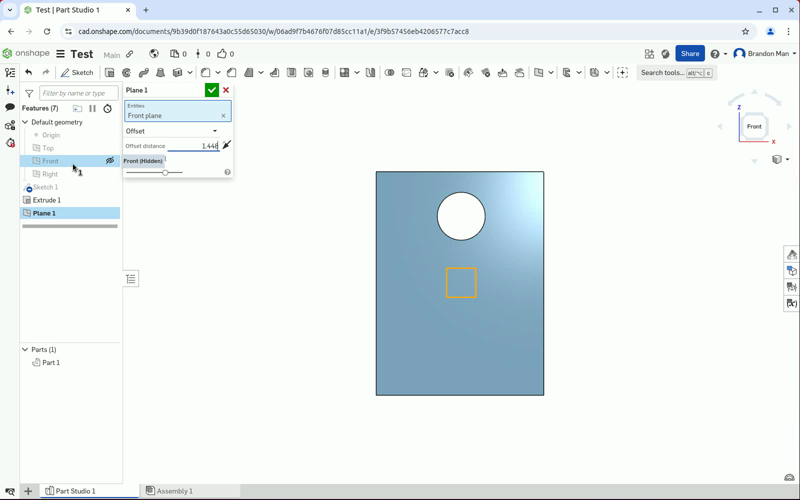
key(enter, 2)
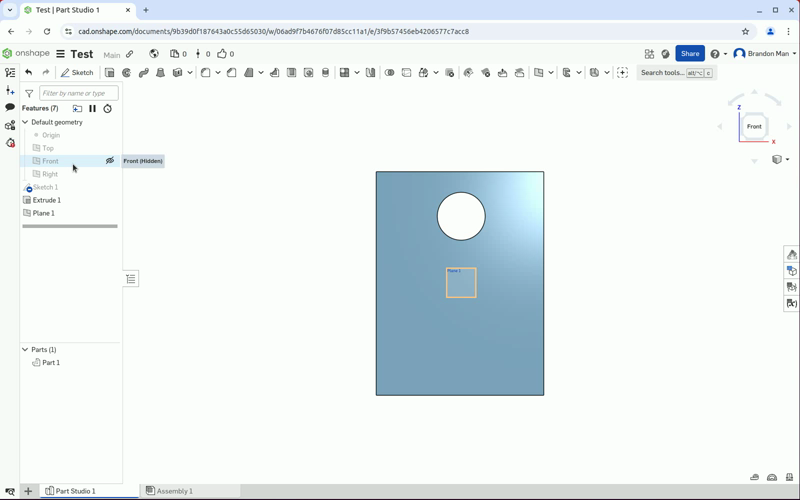
key(shift+s)
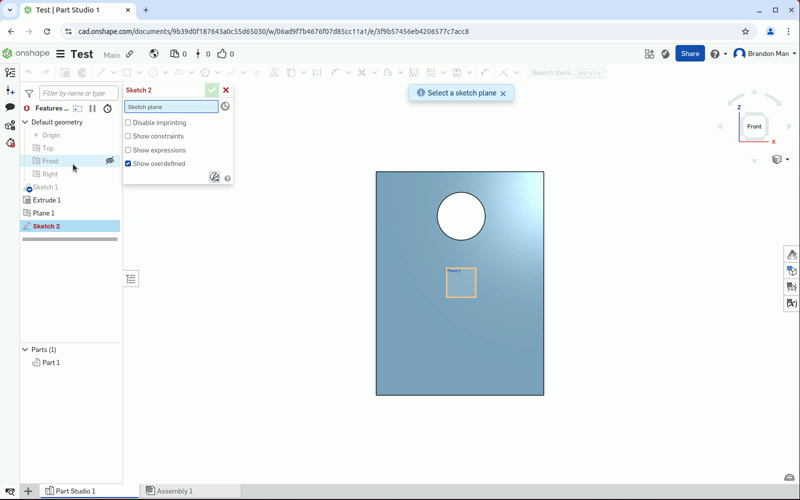
mouse_move(73, 215)
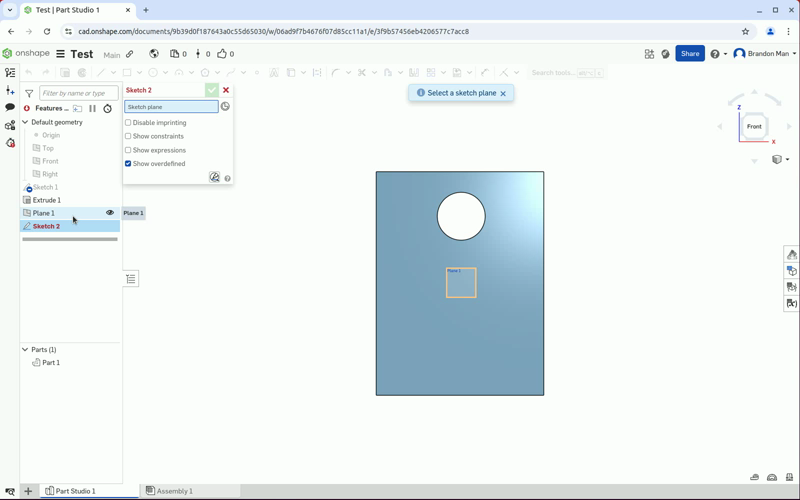
click(73, 215)
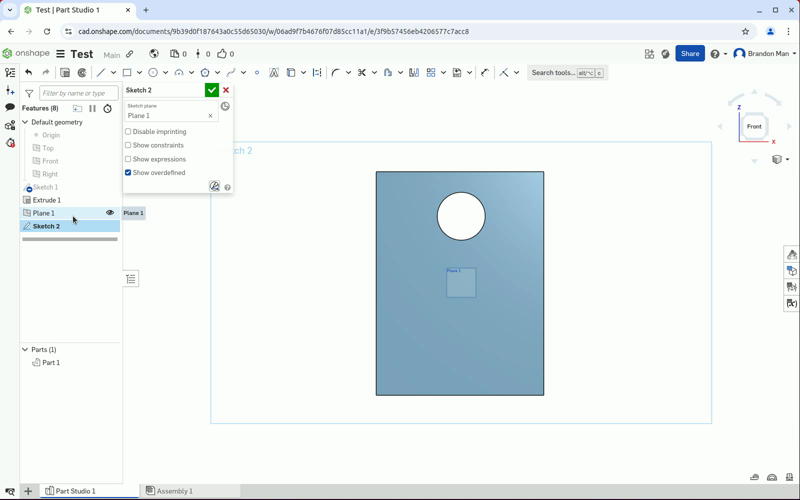
mouse_move(73, 352)
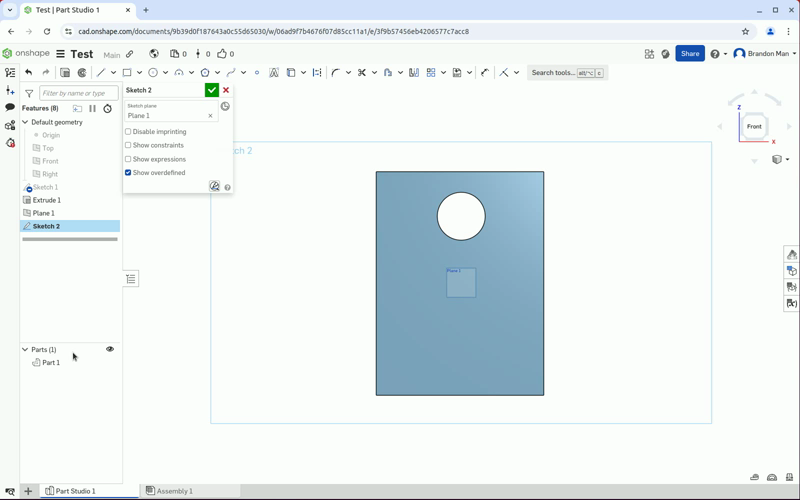
key(y)
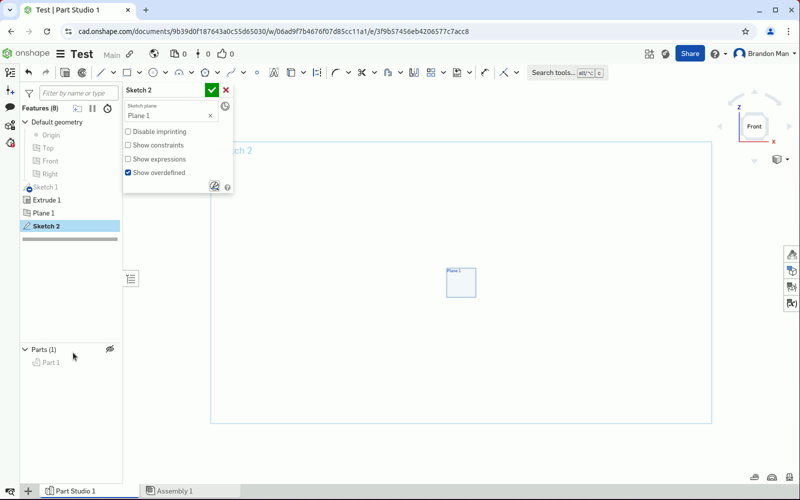
key(c)
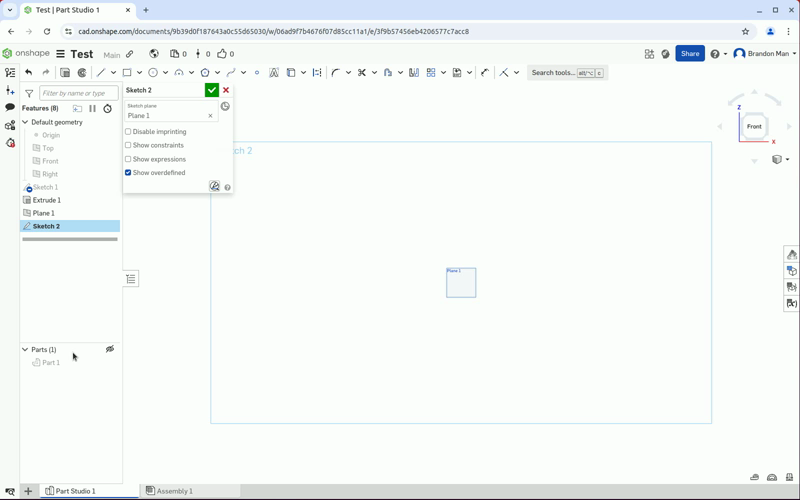
key_down(shift)
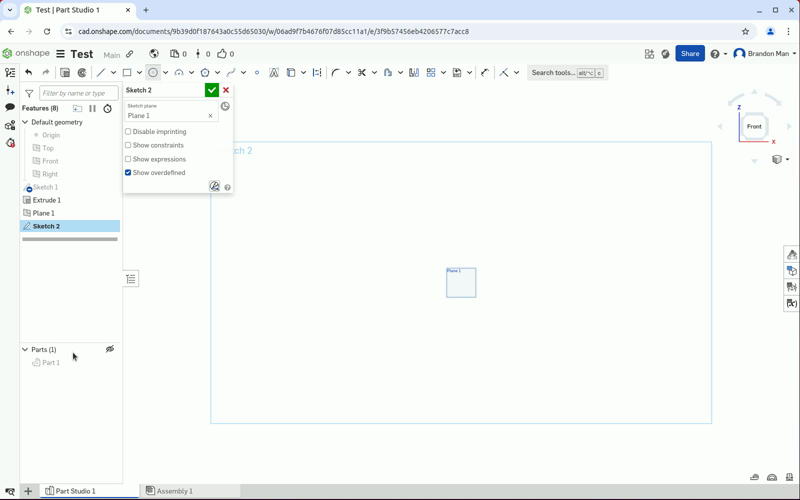
mouse_move(391, 381)
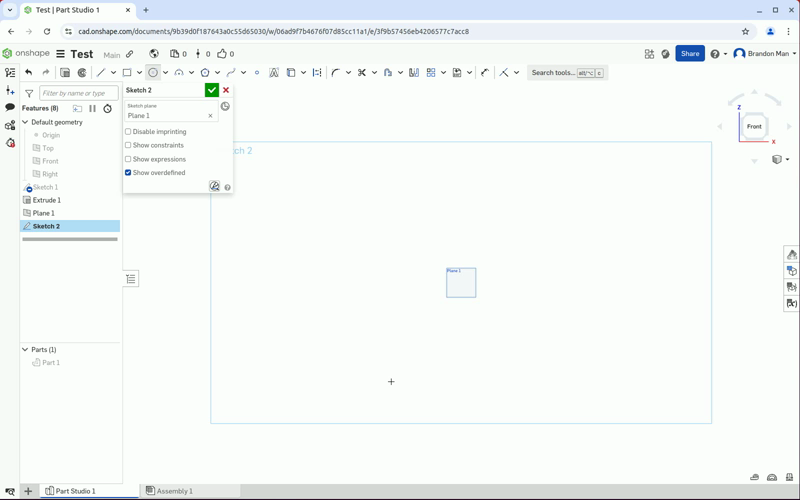
click(391, 381)
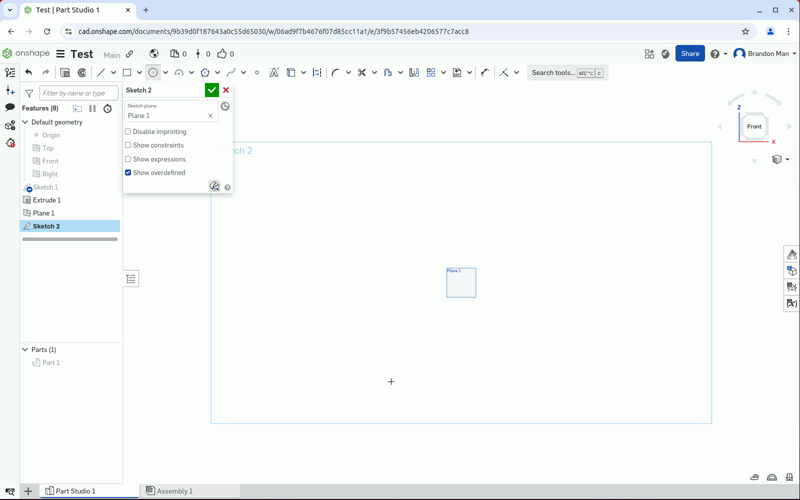
key_up(shift)
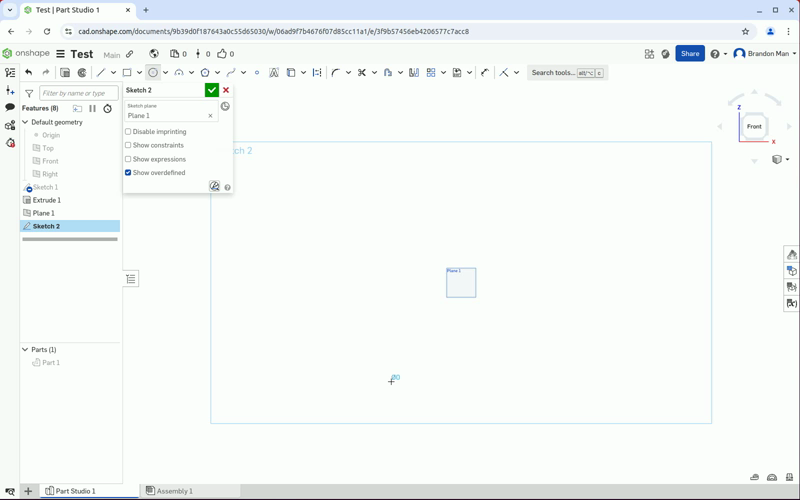
mouse_move(396, 381)
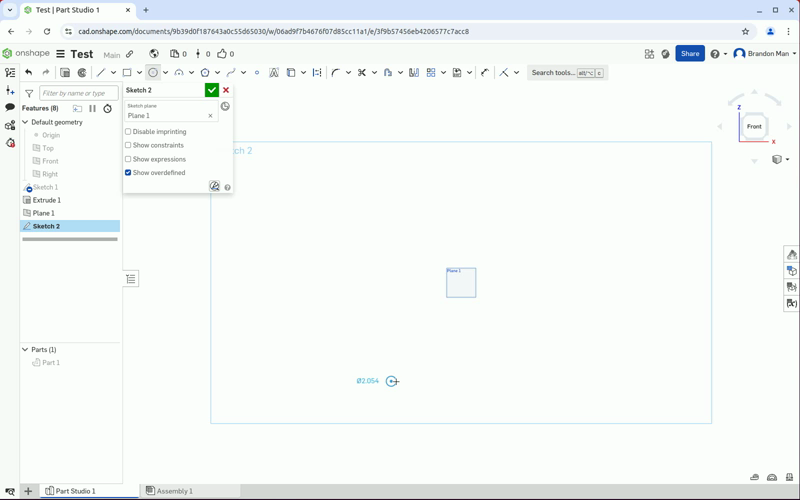
click(396, 381)
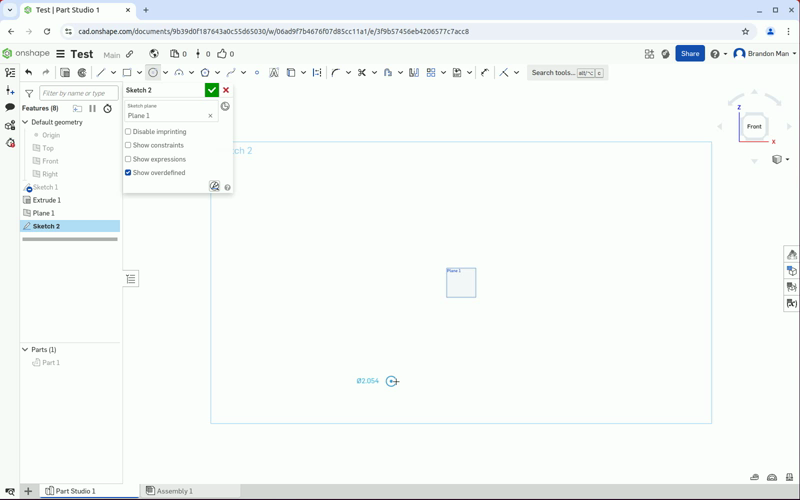
key(esc)
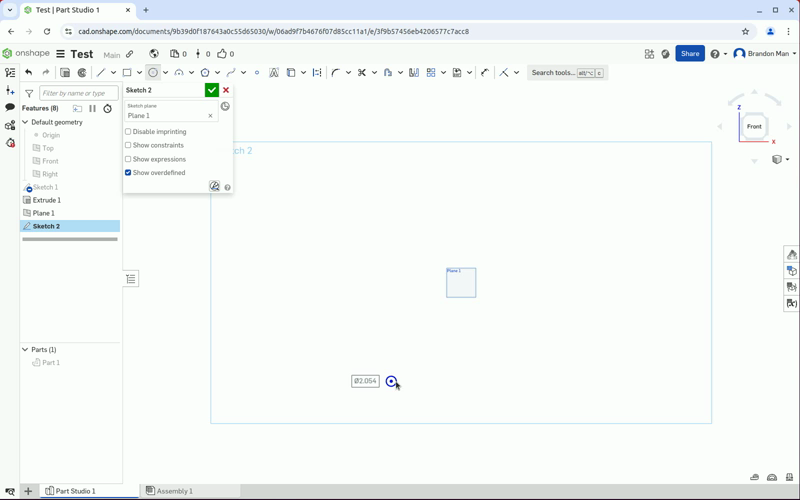
mouse_move(392, 381)
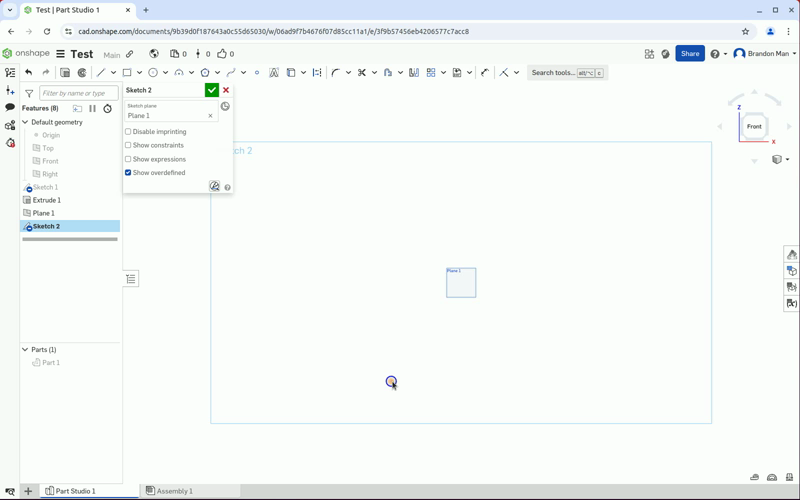
scroll(6)
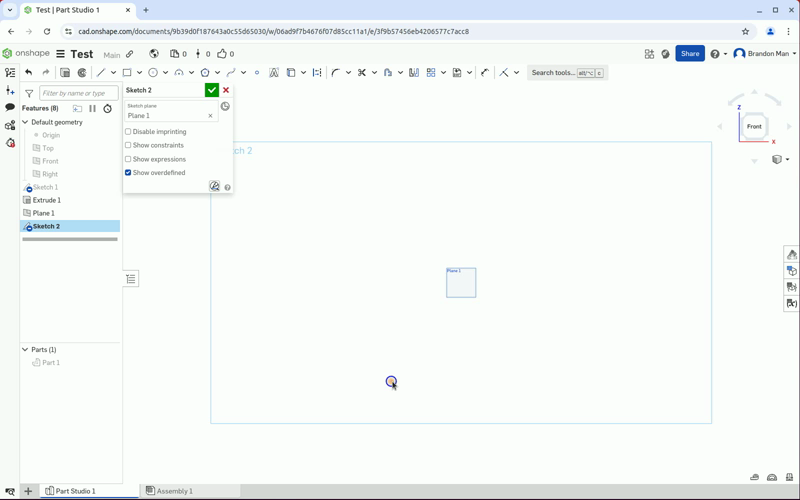
scroll(6)
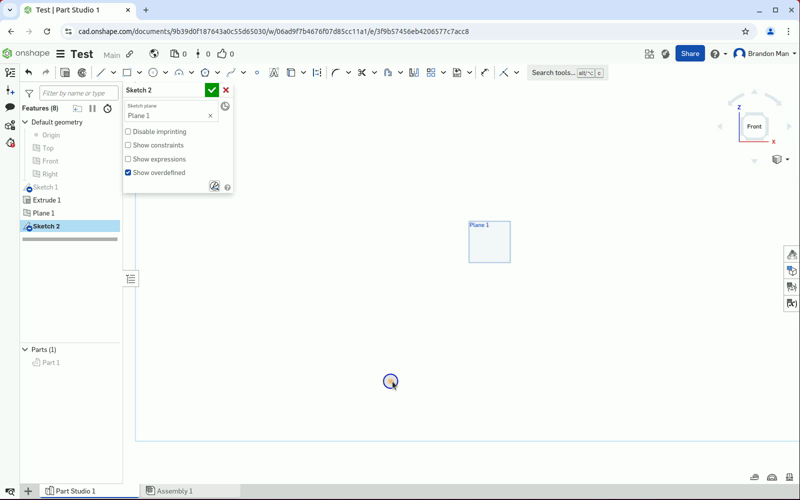
scroll(6)
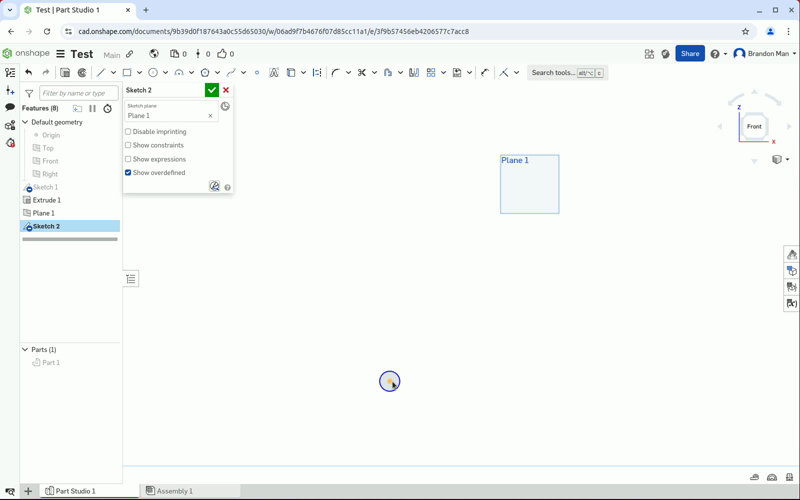
scroll(6)
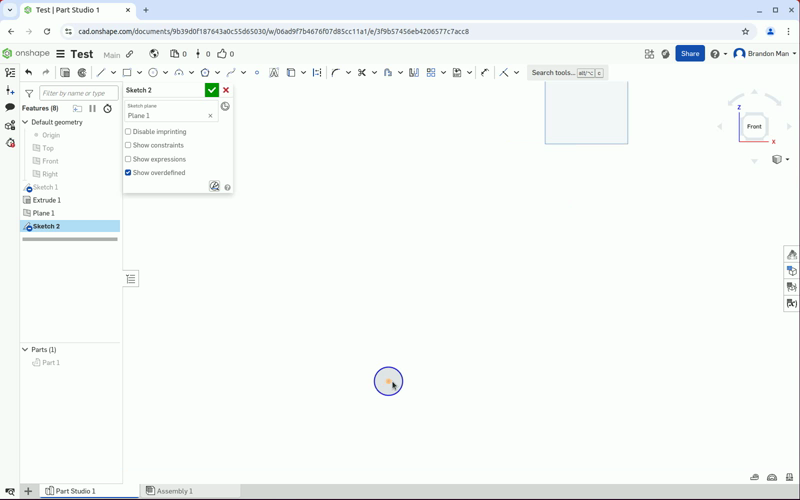
scroll(6)
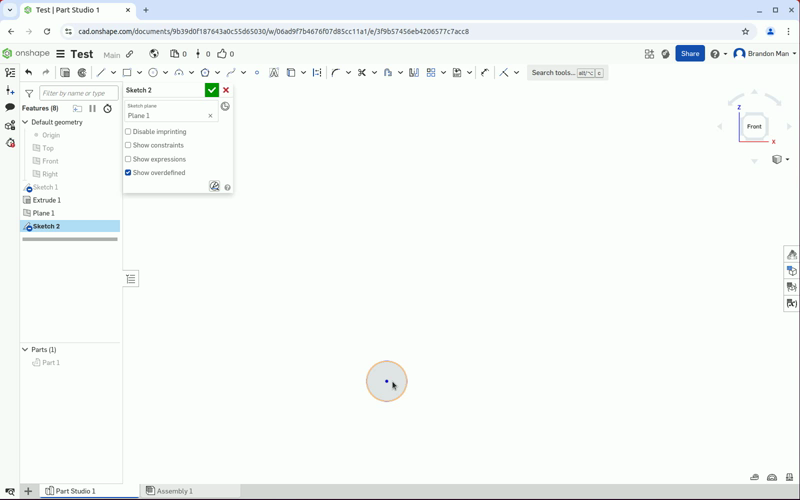
scroll(6)
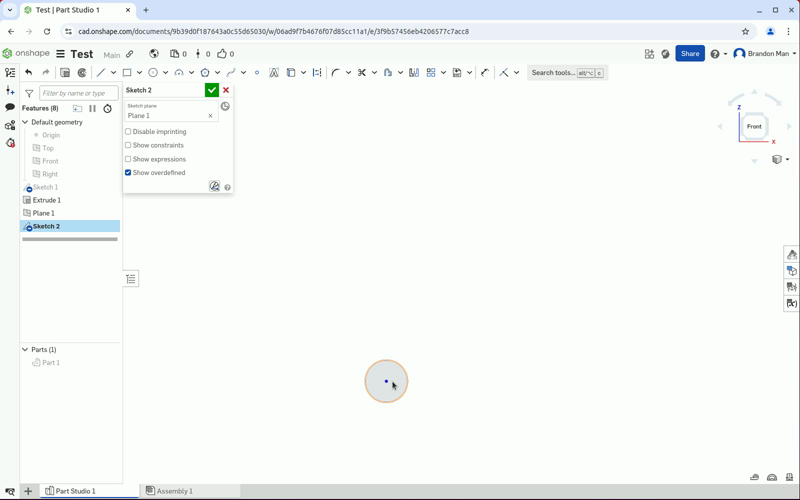
scroll(6)
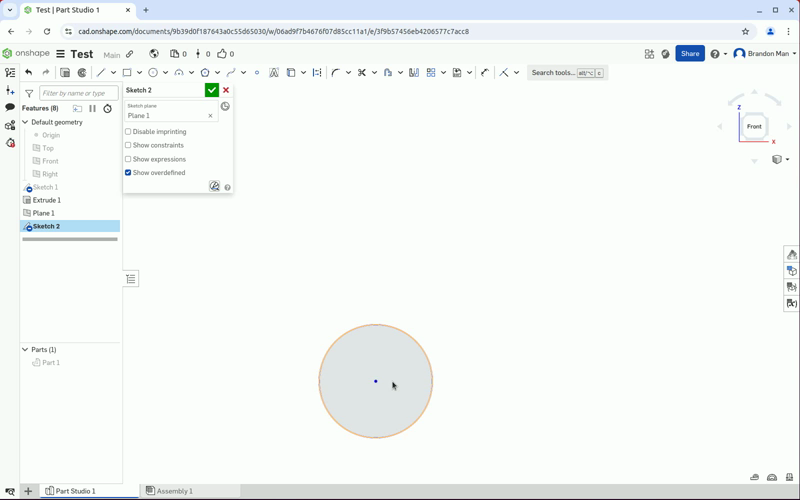
click(392, 381)
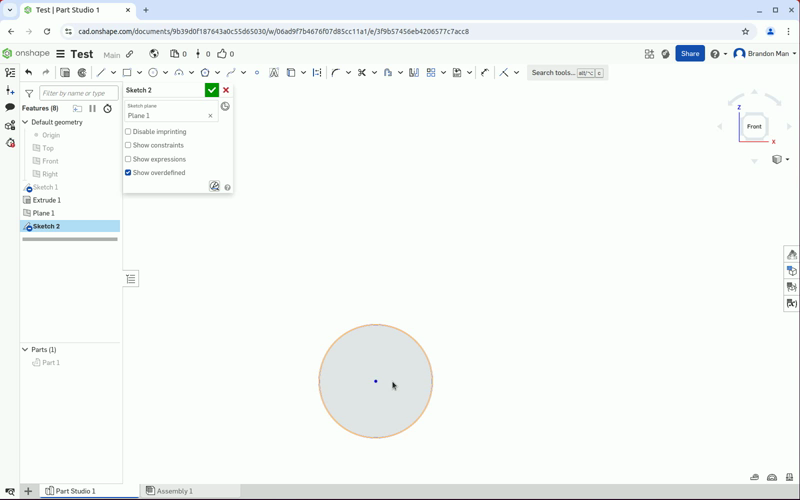
scroll(-6)
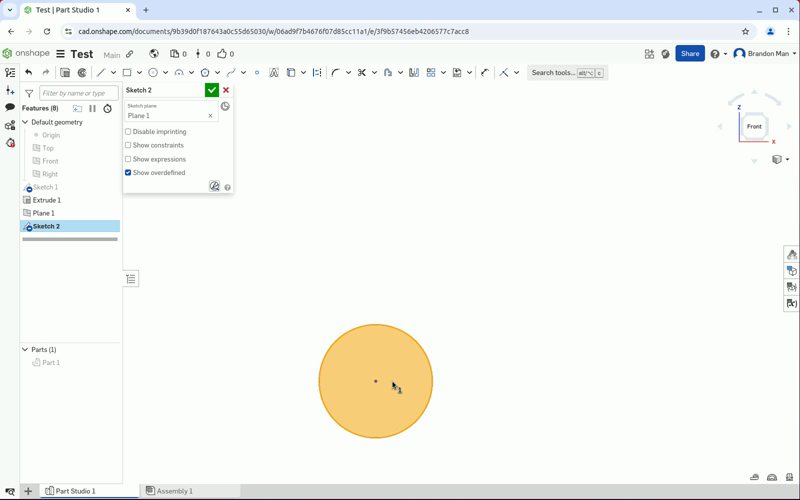
scroll(-6)
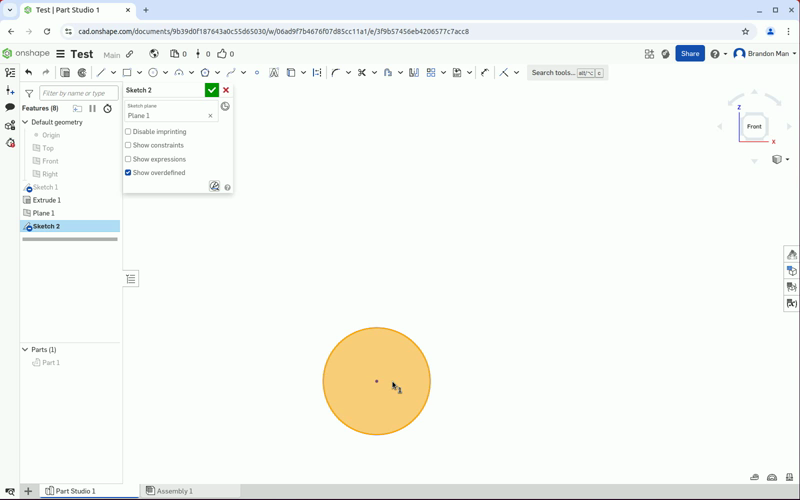
scroll(-6)
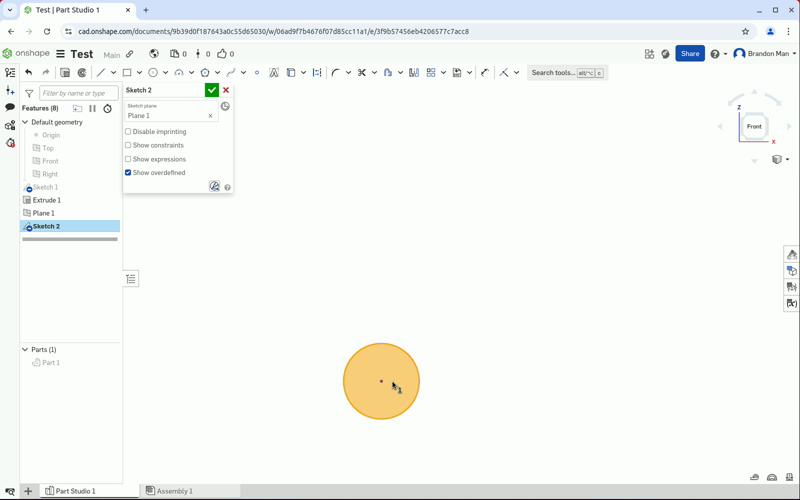
scroll(-6)
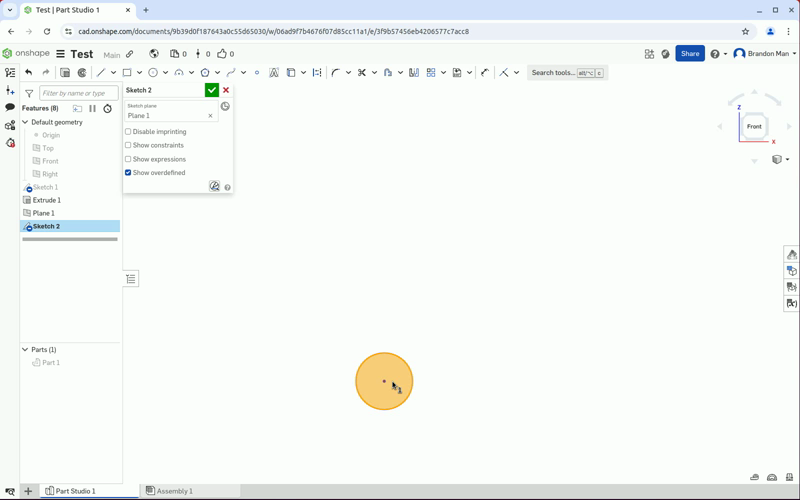
scroll(-6)
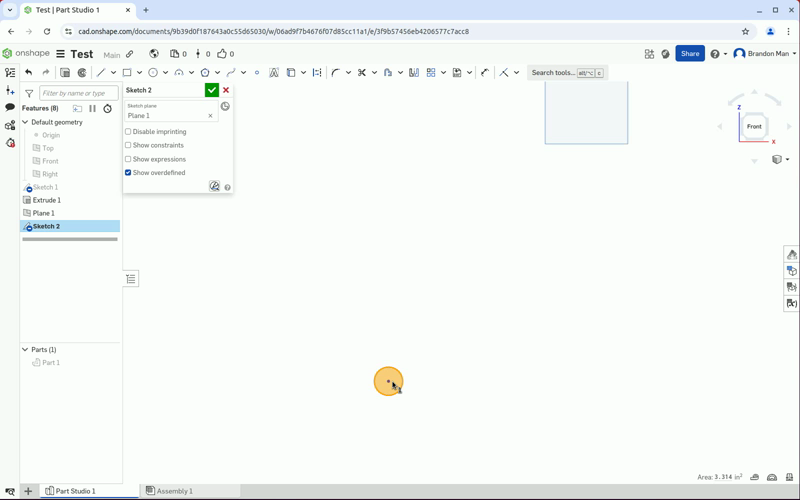
scroll(-6)
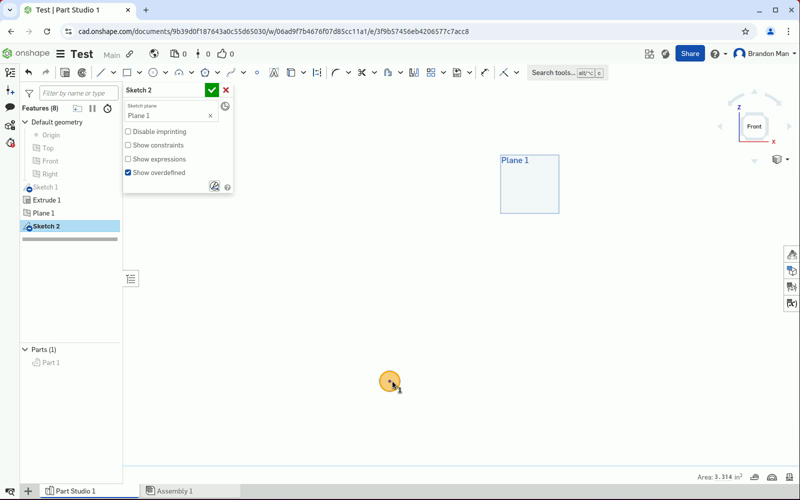
scroll(-6)
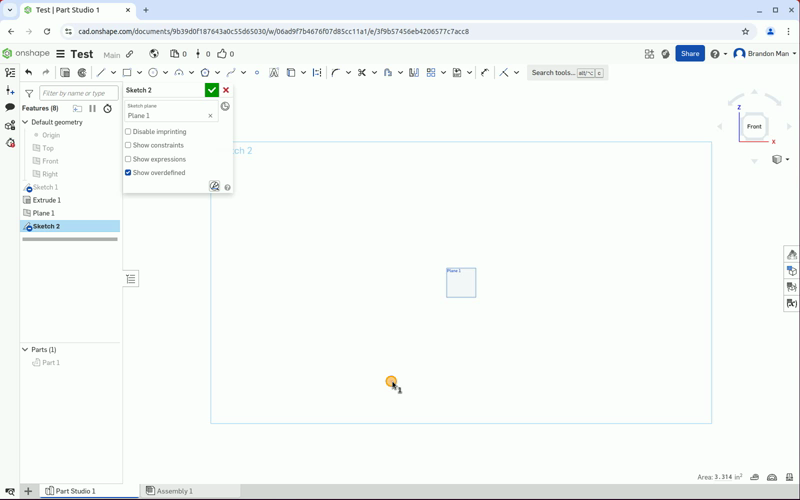
mouse_move(73, 352)
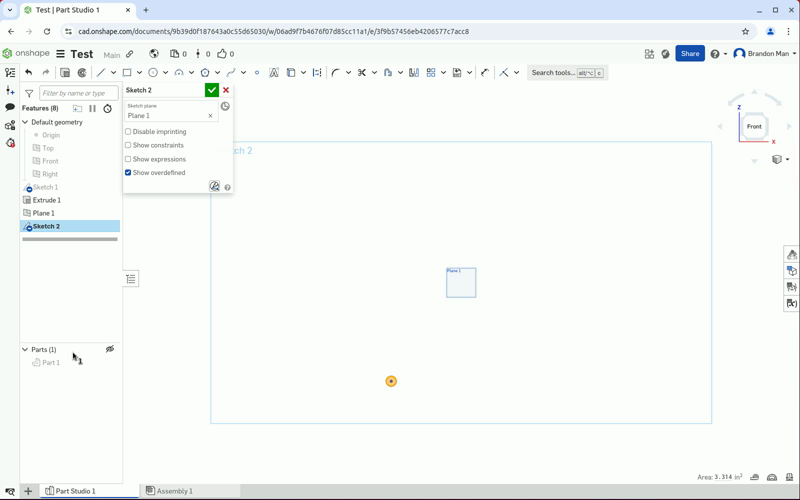
key(shift+y)
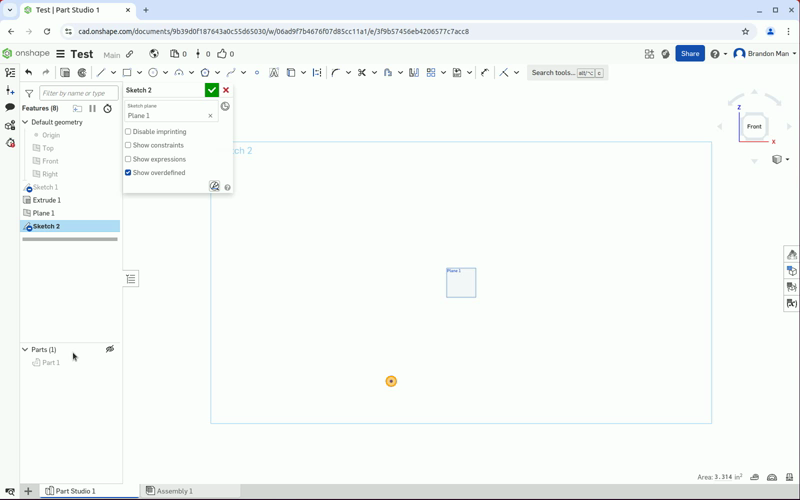
key(shift+e)
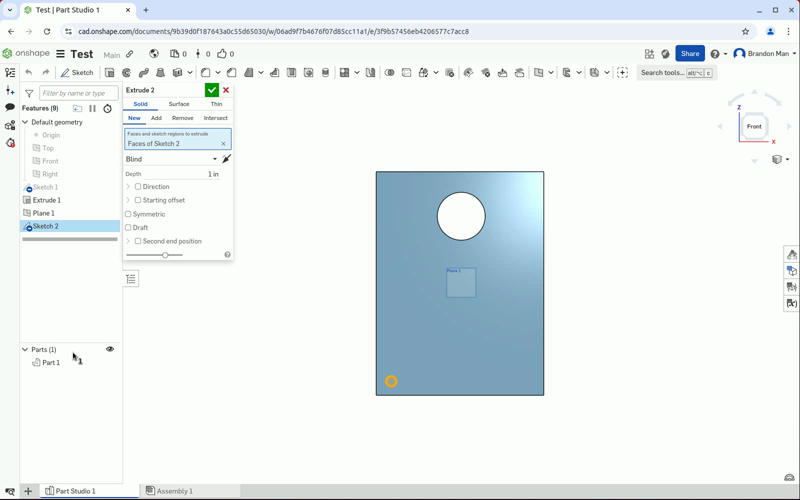
mouse_move(143, 106)
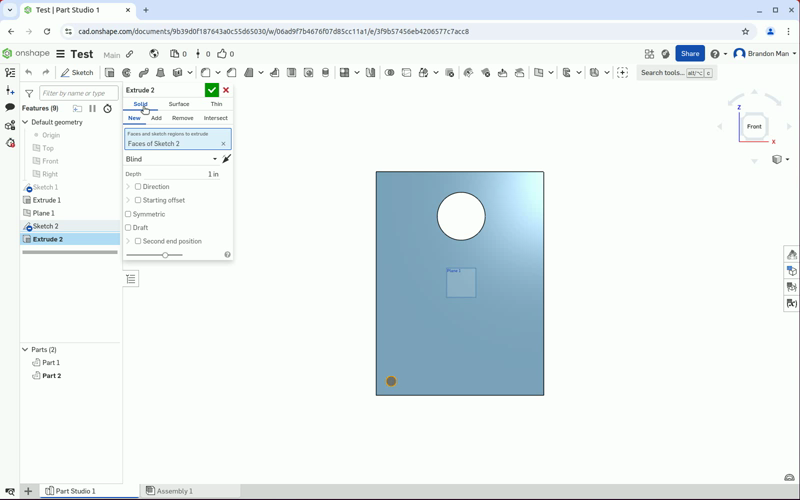
click(143, 106)
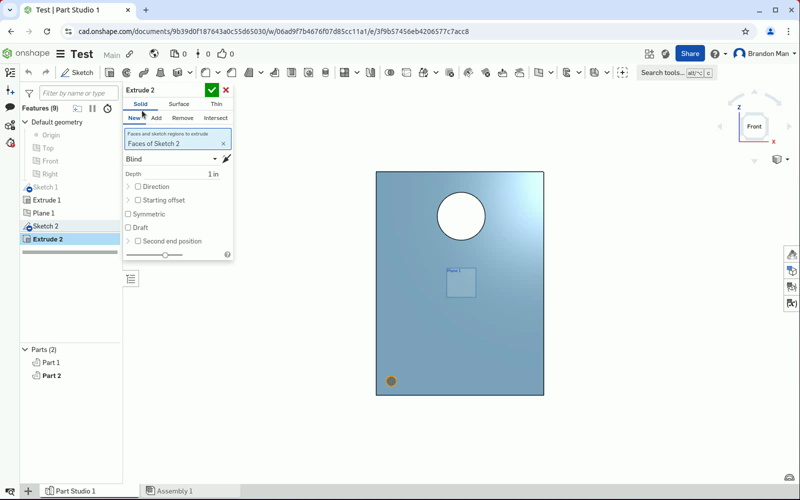
mouse_move(137, 120)
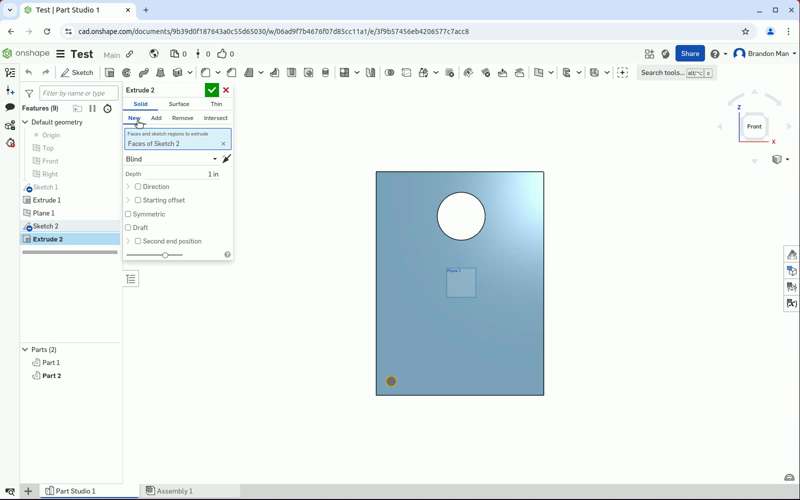
click(137, 120)
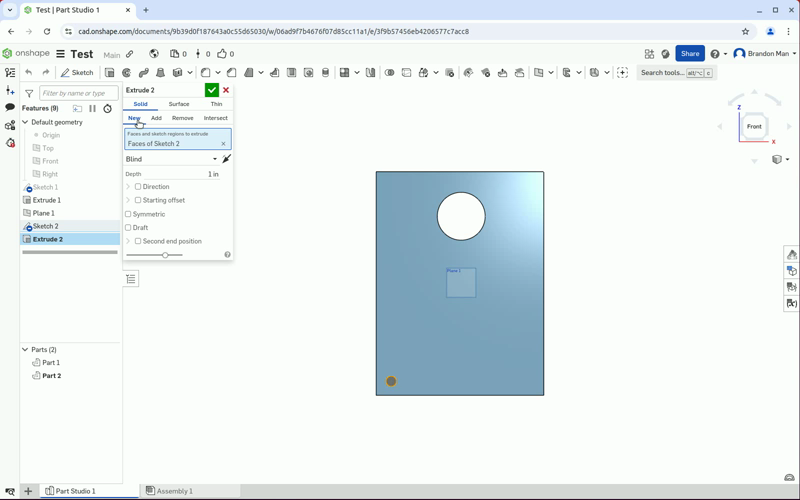
key(tab, 4)
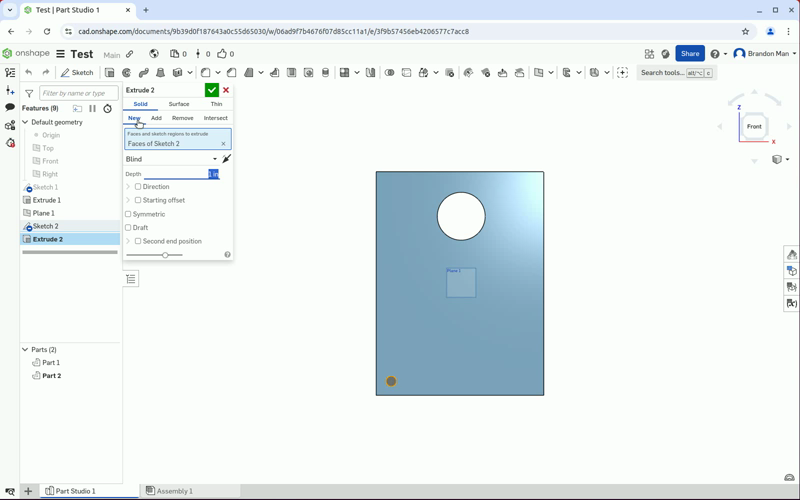
text(0.963)
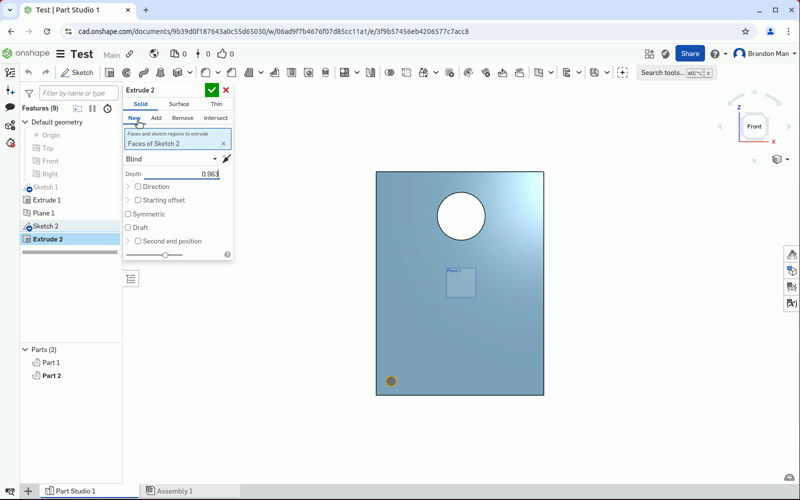
key(enter)
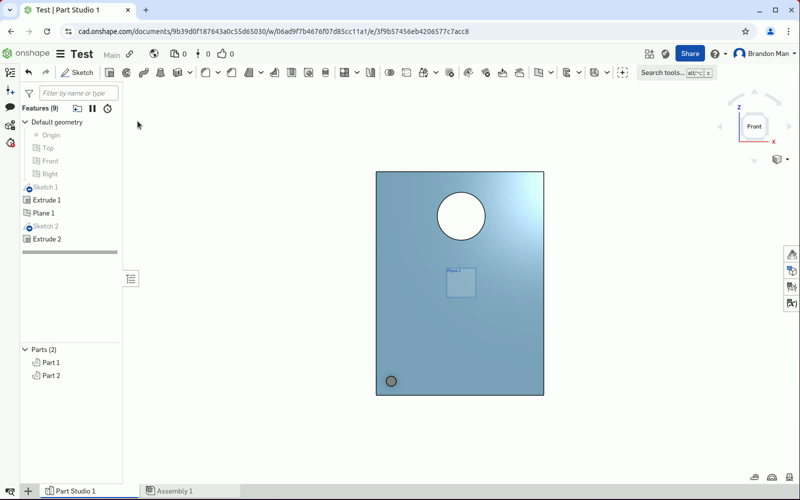
key(shift+h)
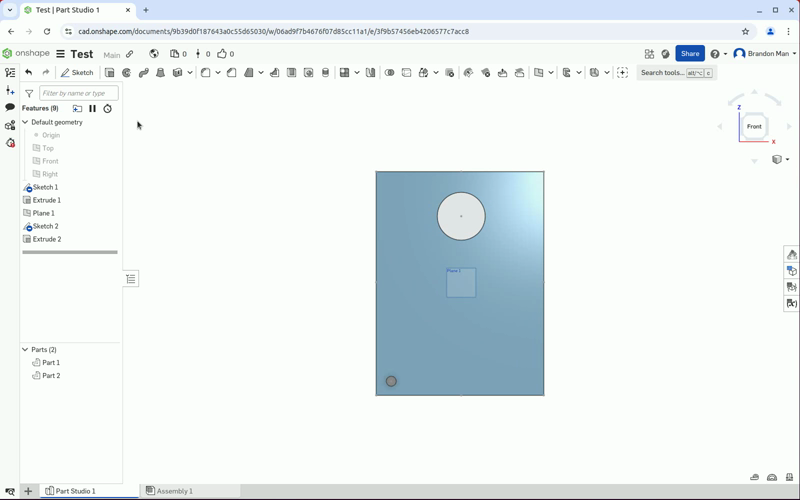
key(shift+h)
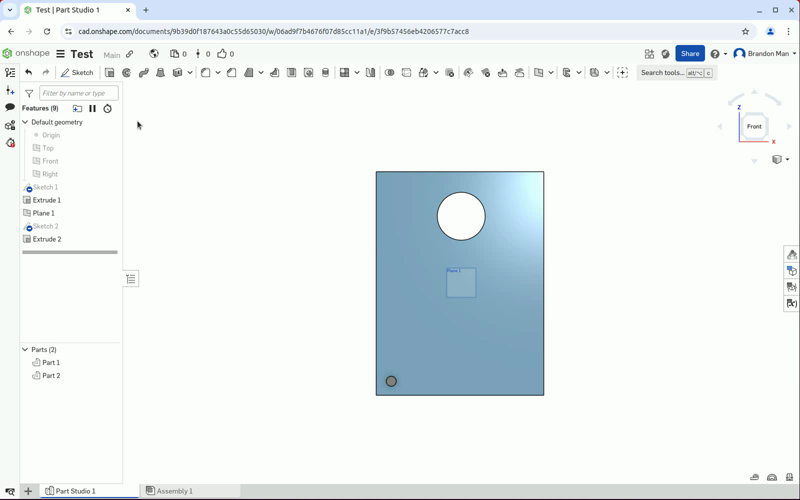
mouse_move(73, 189)
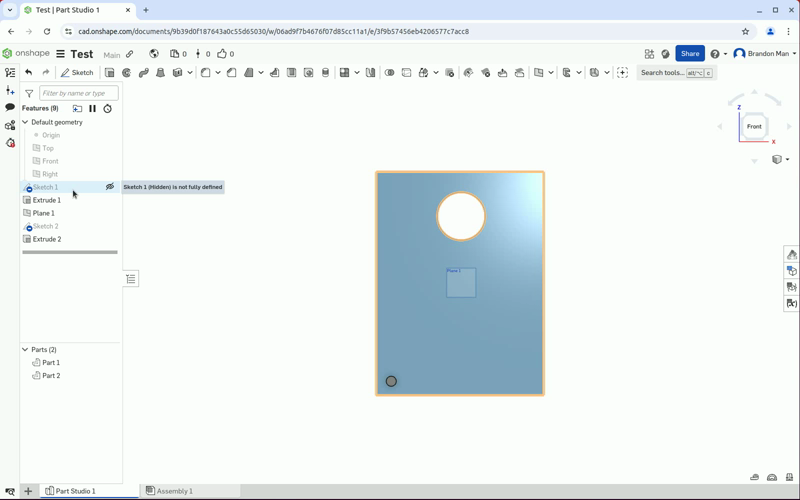
click(73, 189)
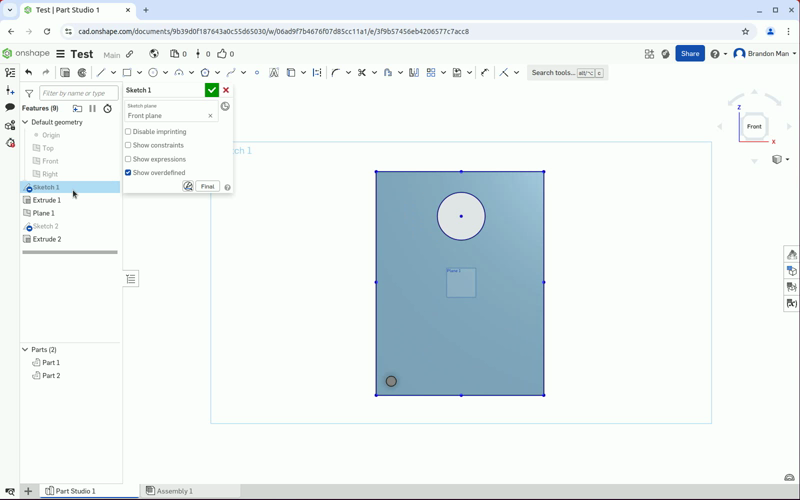
mouse_move(229, 92)
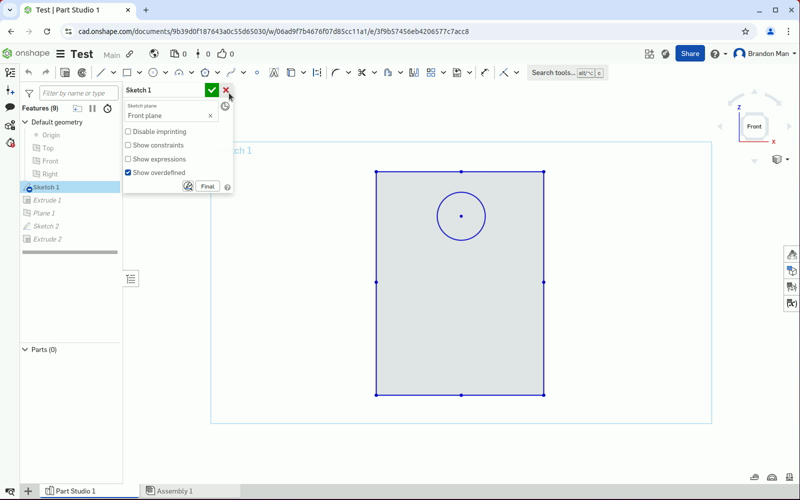
click(229, 92)
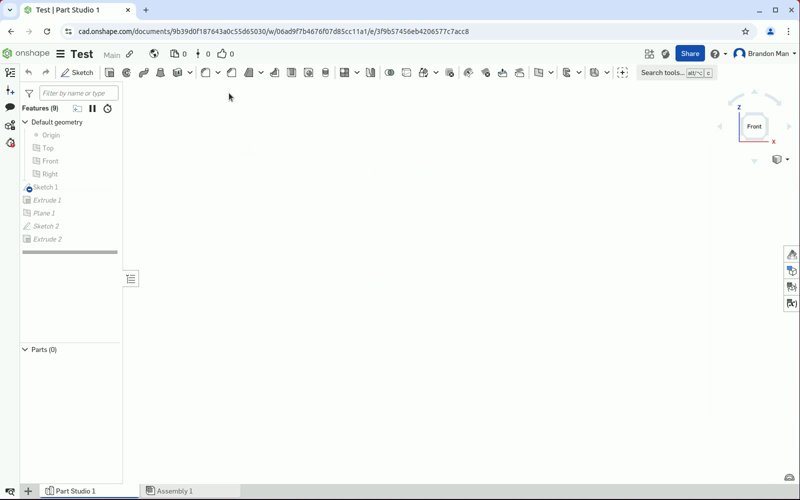
key(shift+s)
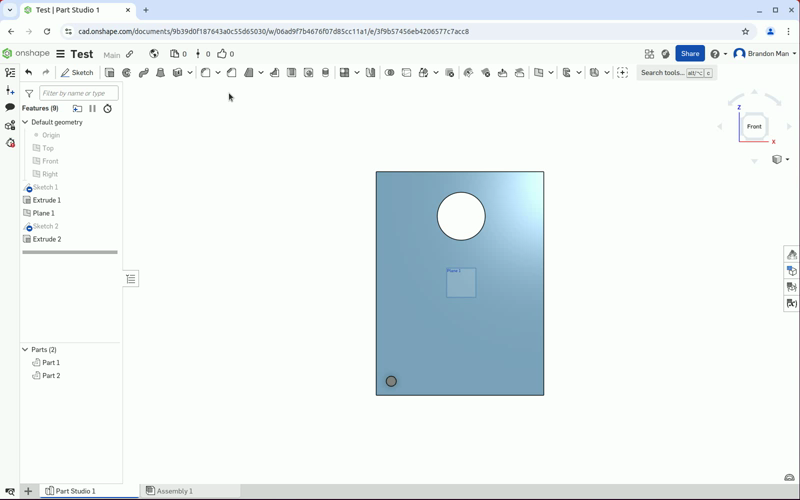
mouse_move(73, 215)
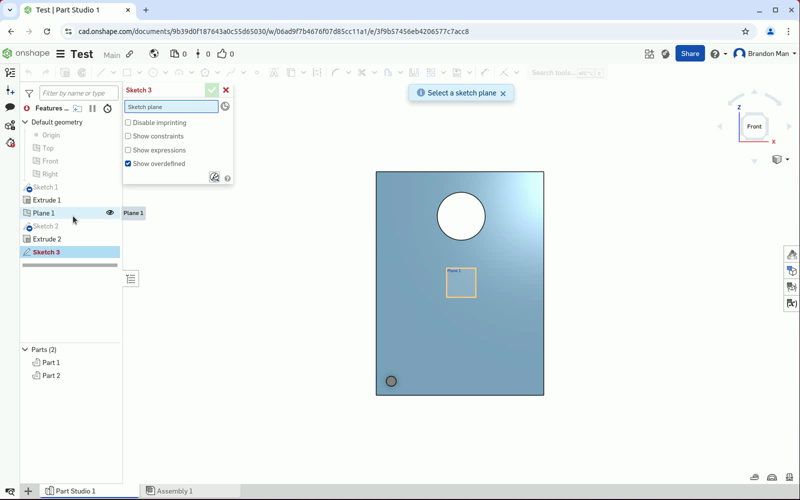
click(73, 215)
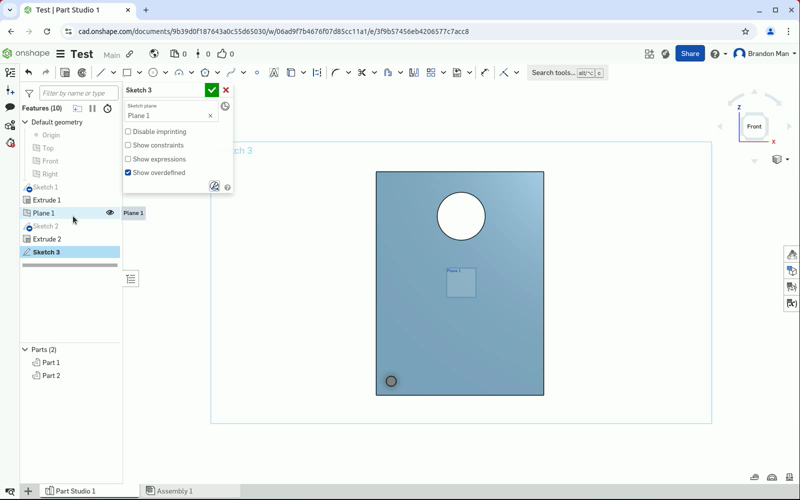
mouse_move(73, 352)
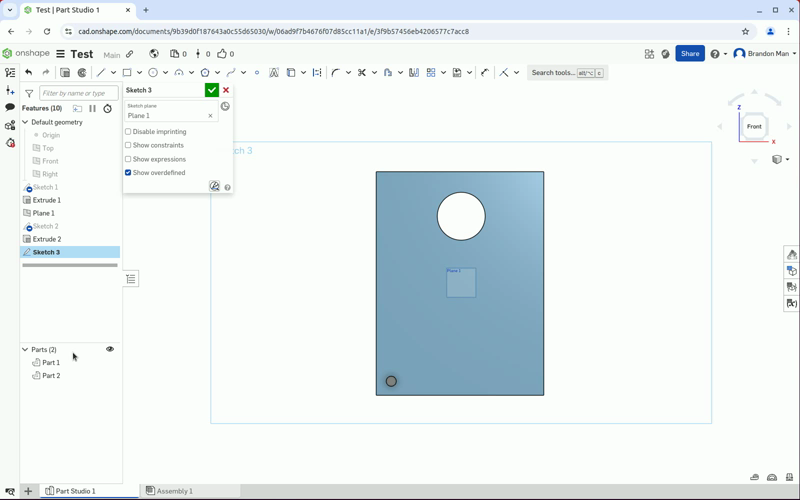
key(y)
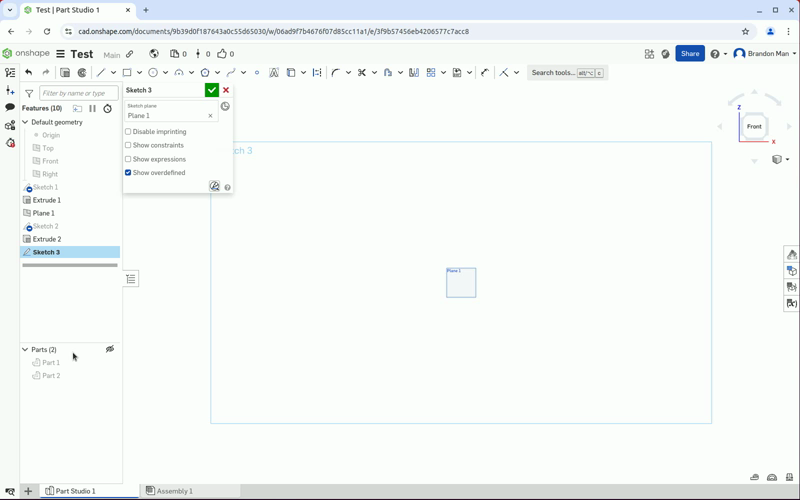
key(c)
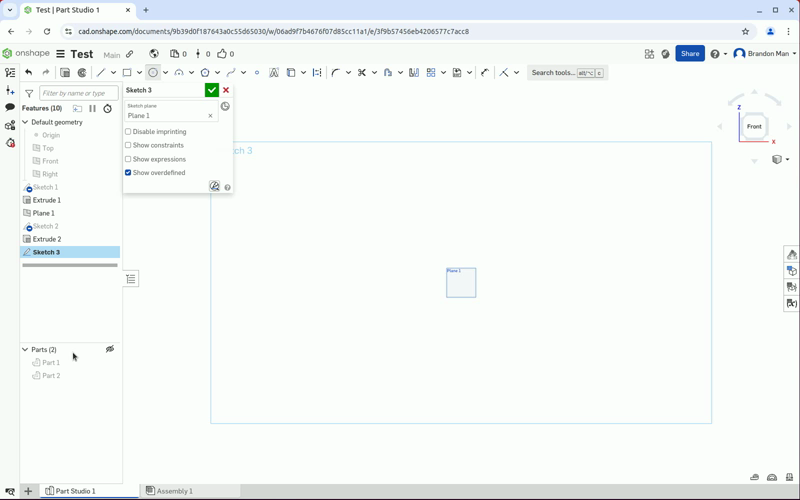
key_down(shift)
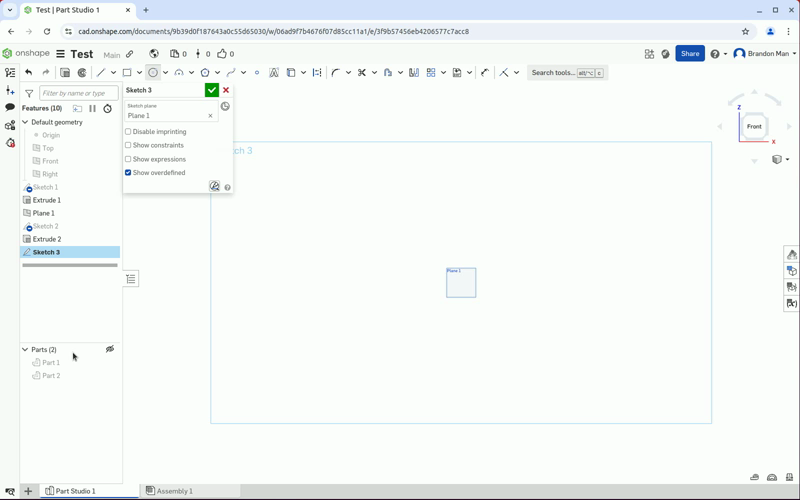
mouse_move(531, 381)
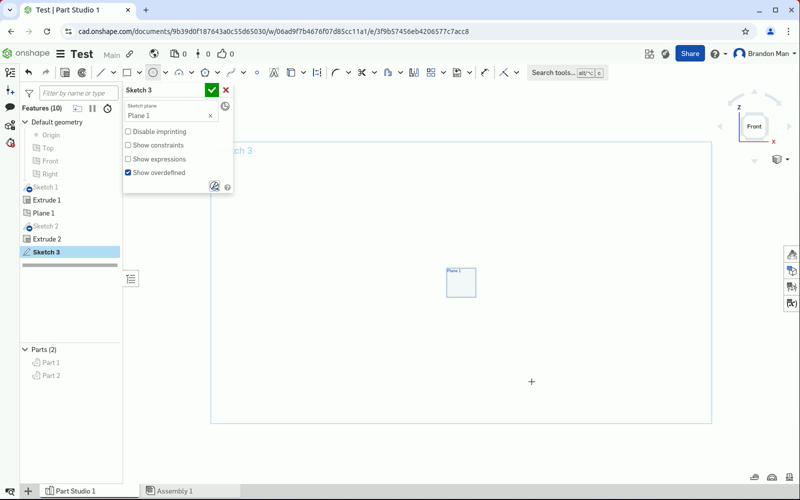
click(531, 381)
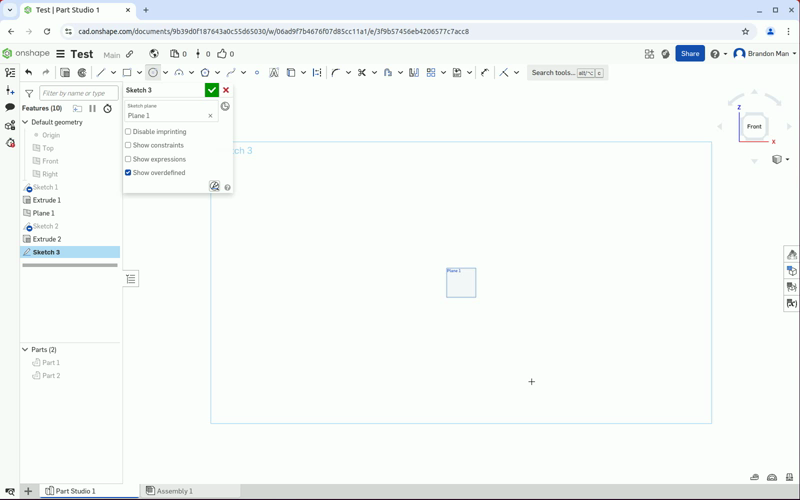
key_up(shift)
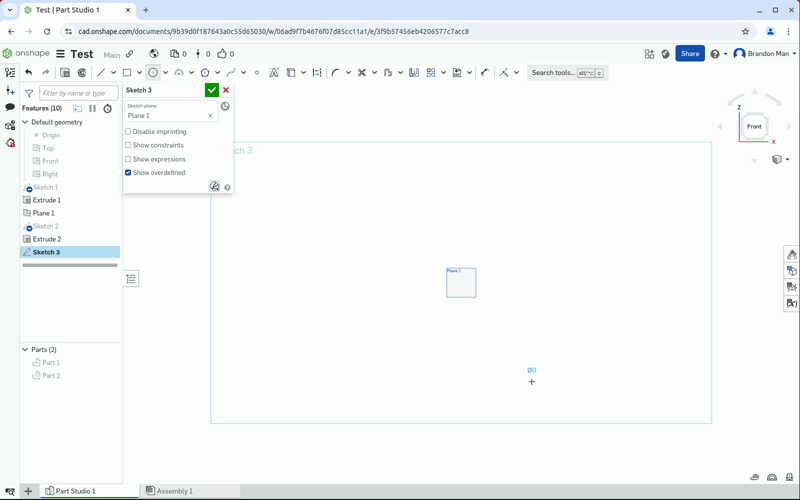
mouse_move(536, 381)
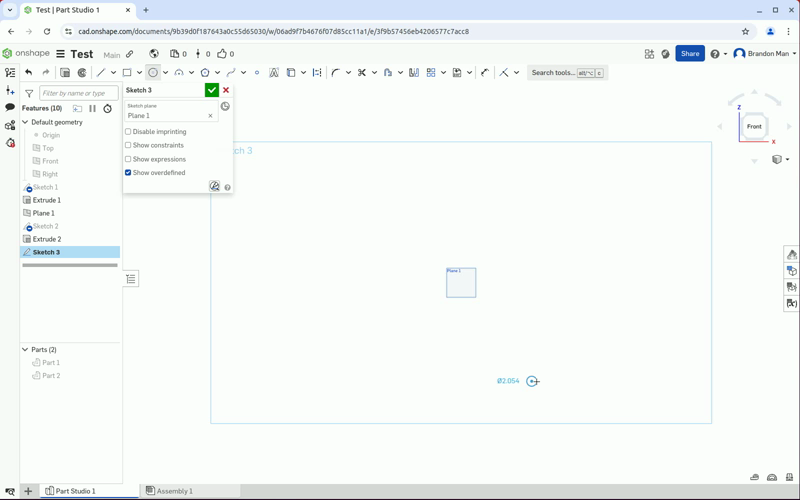
click(536, 381)
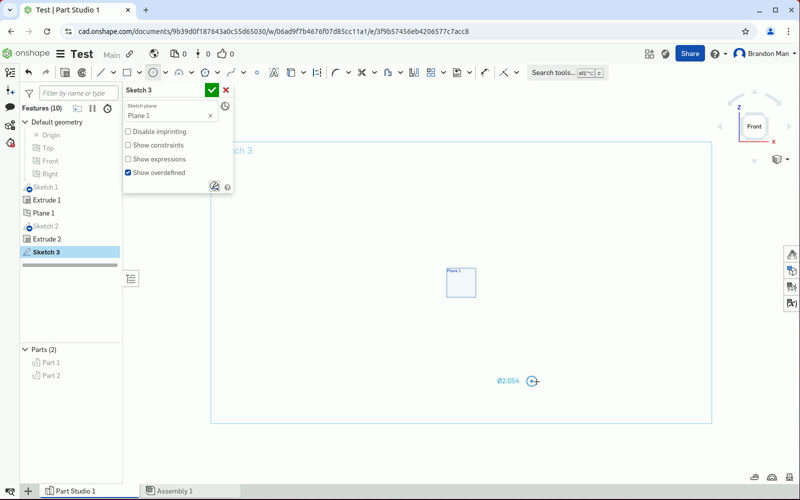
key(esc)
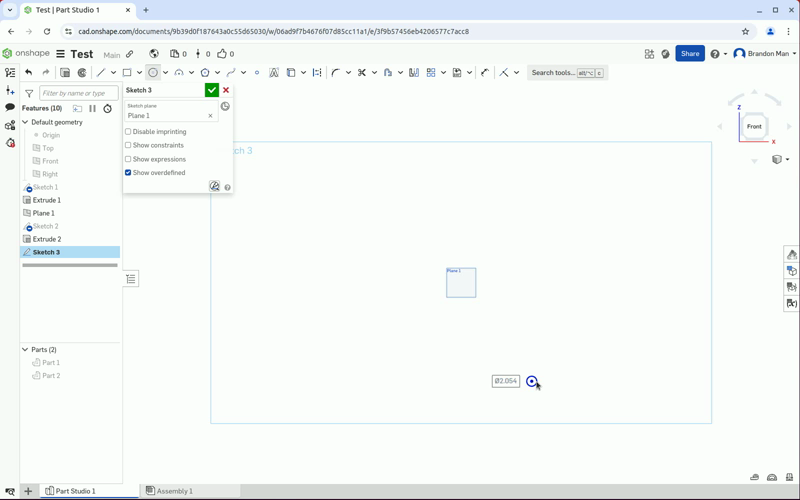
mouse_move(534, 380)
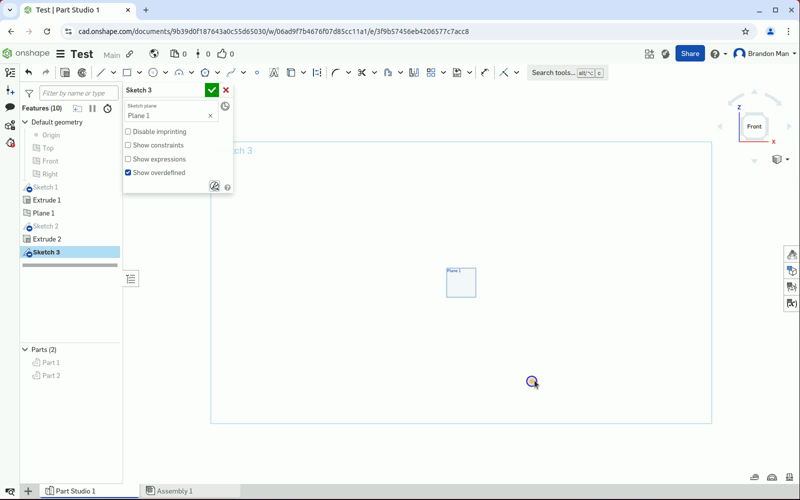
scroll(6)
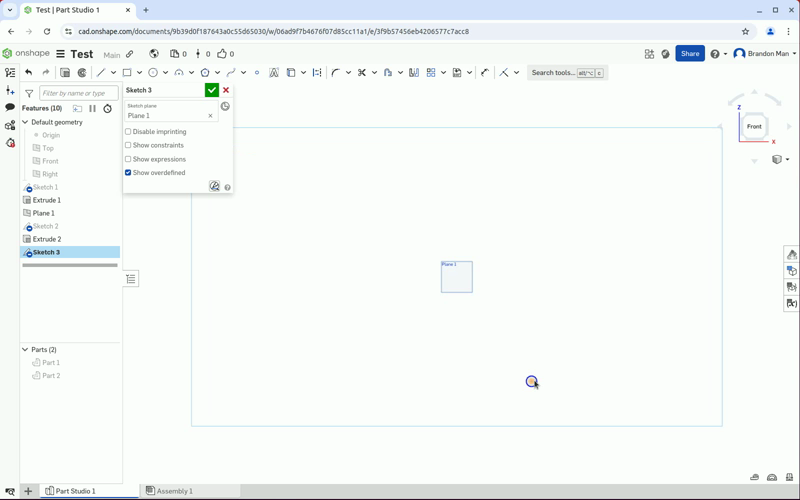
scroll(6)
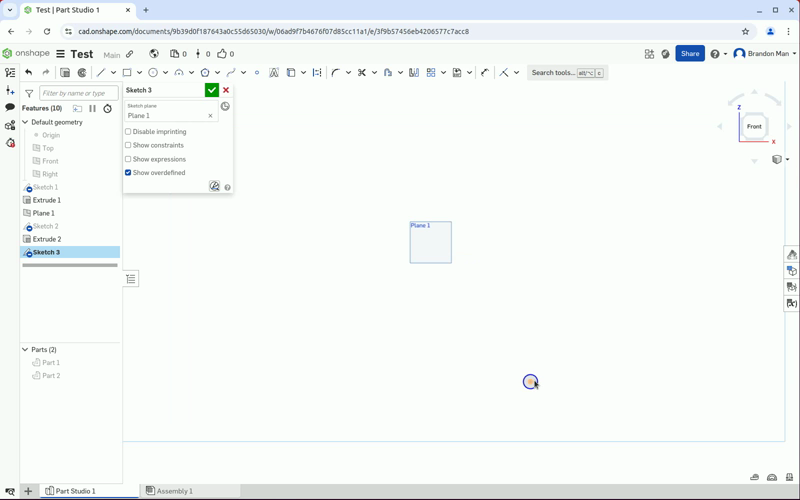
scroll(6)
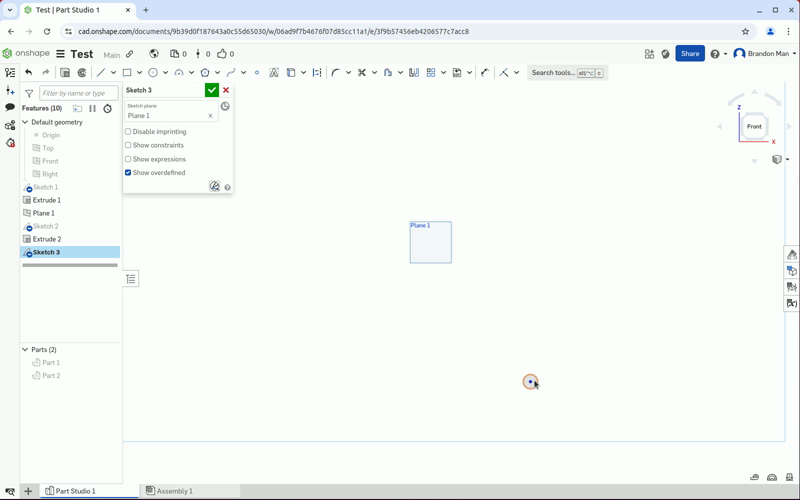
scroll(6)
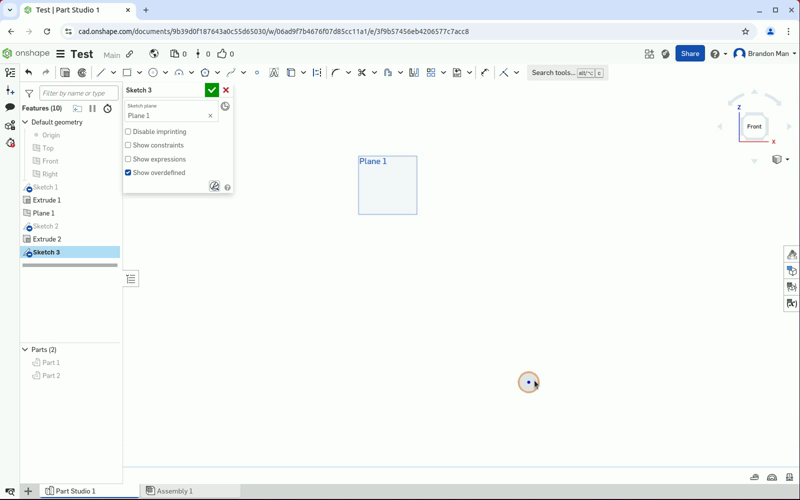
scroll(6)
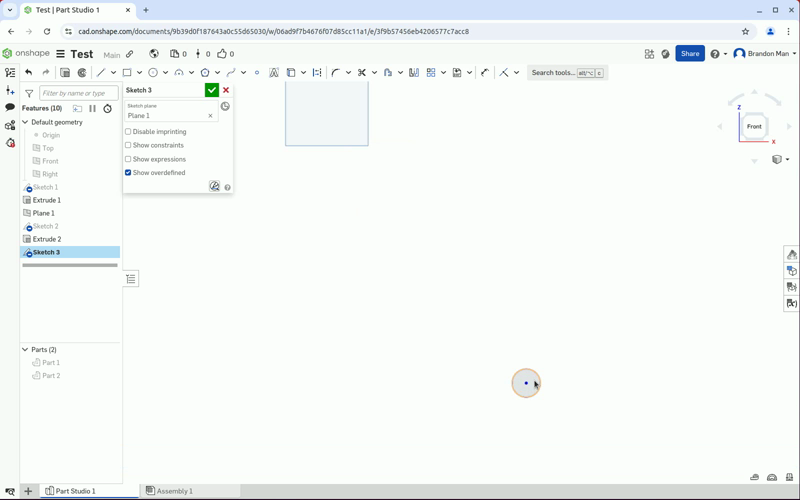
scroll(6)
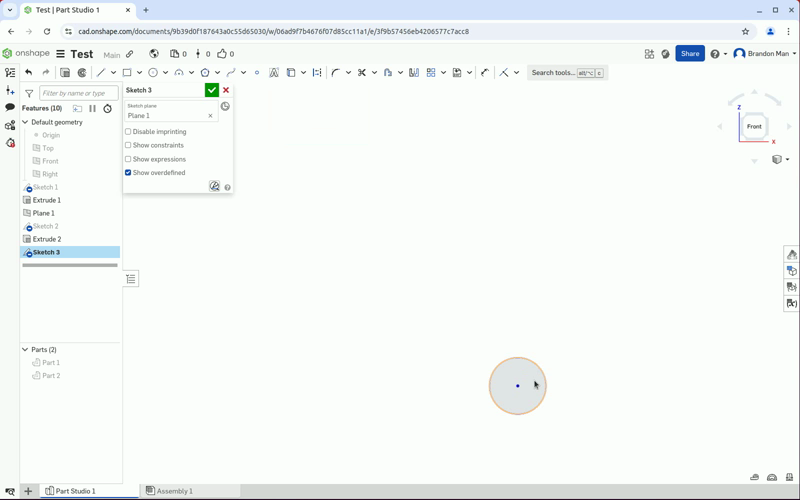
scroll(6)
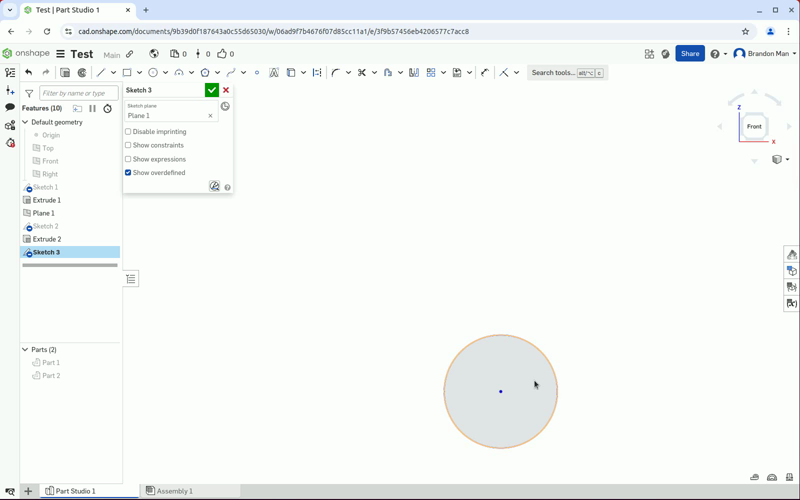
click(534, 380)
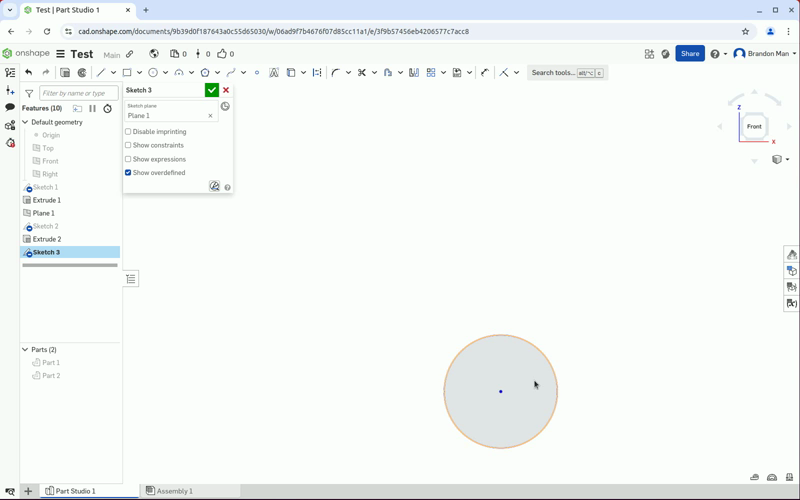
scroll(-6)
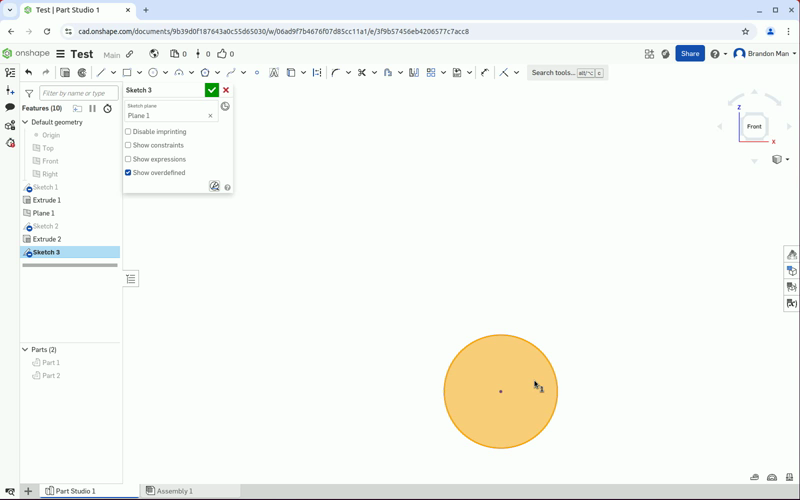
scroll(-6)
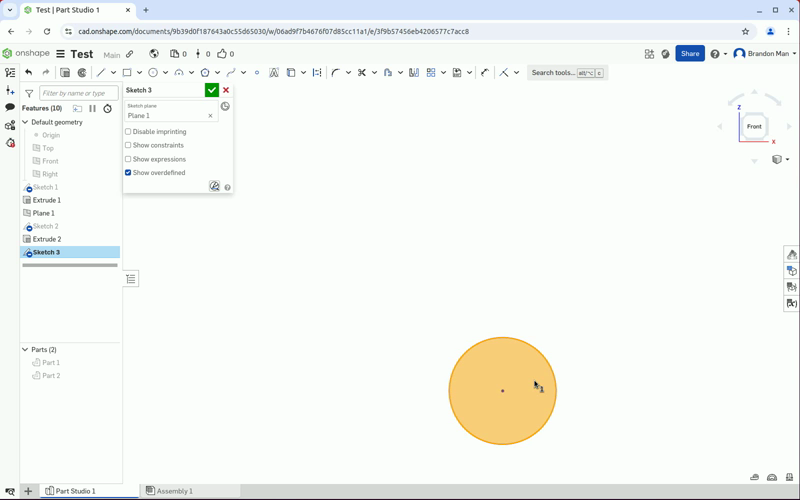
scroll(-6)
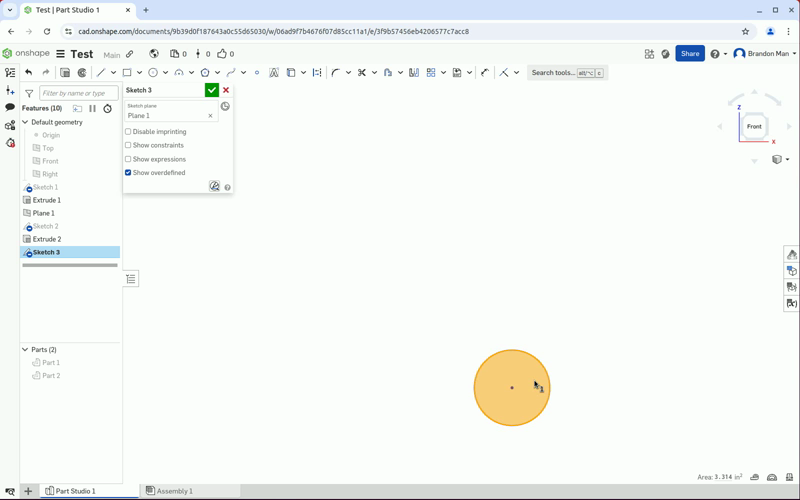
scroll(-6)
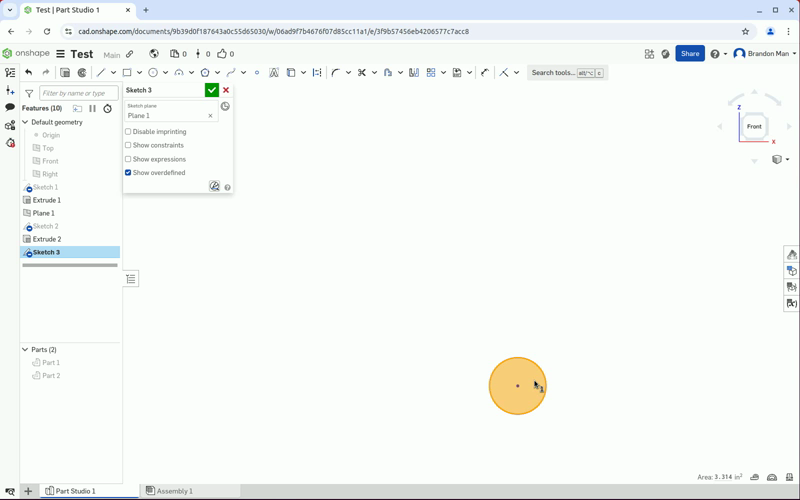
scroll(-6)
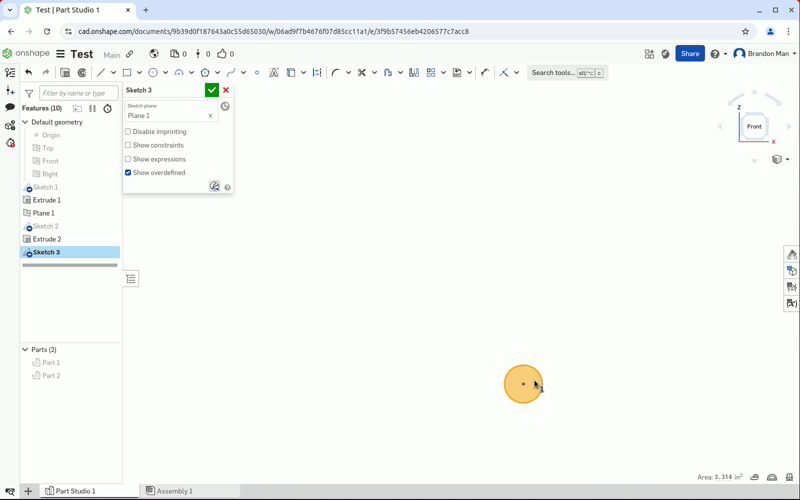
scroll(-6)
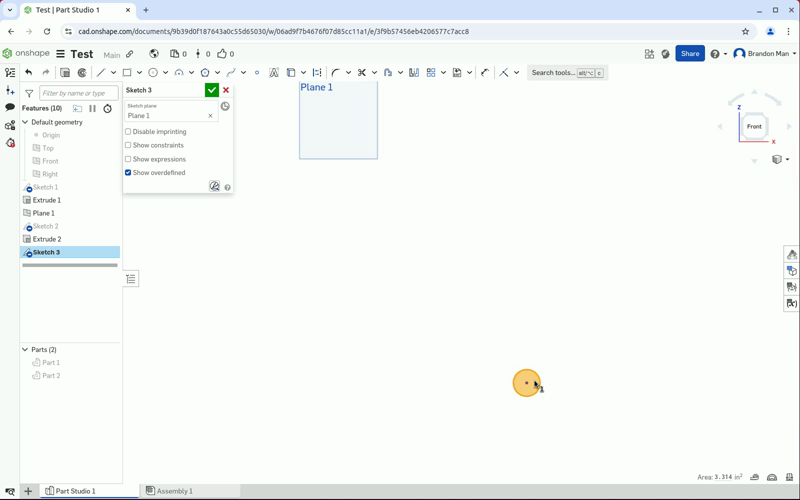
scroll(-6)
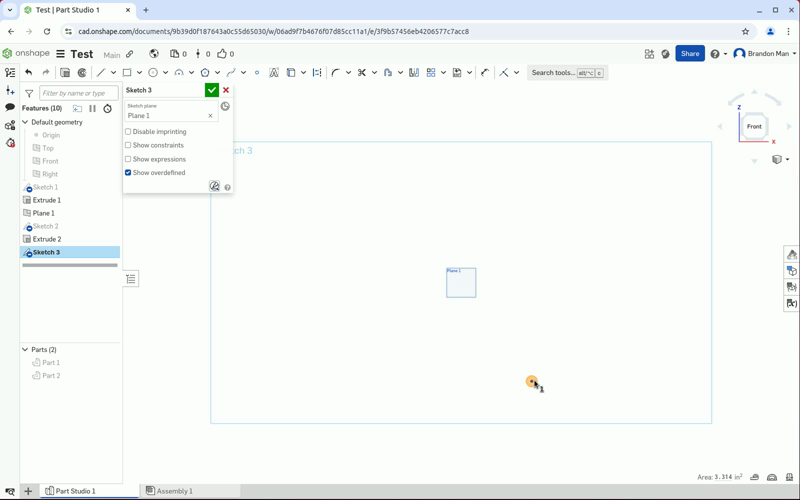
mouse_move(73, 352)
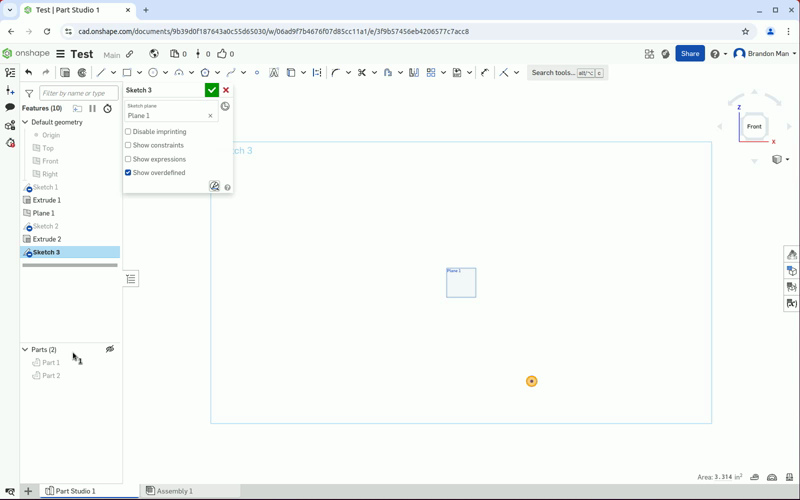
key(shift+y)
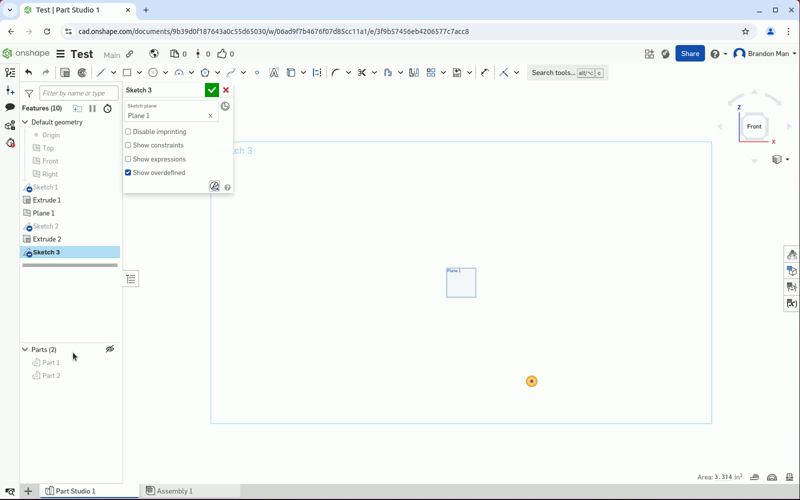
key(shift+e)
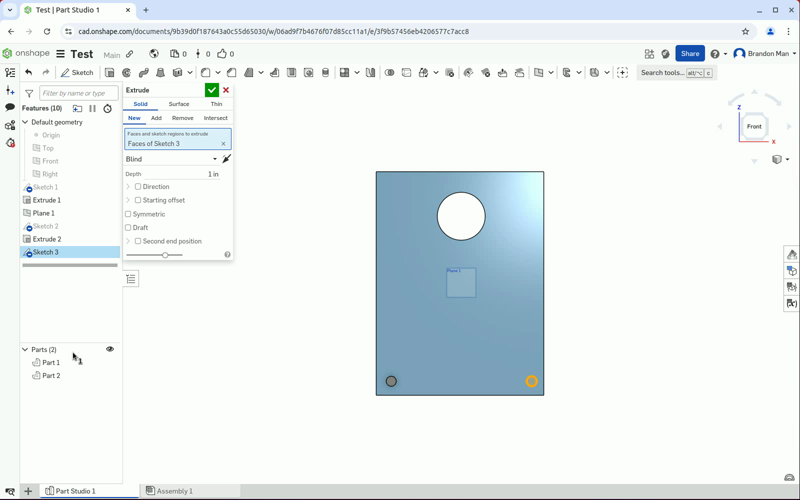
mouse_move(143, 106)
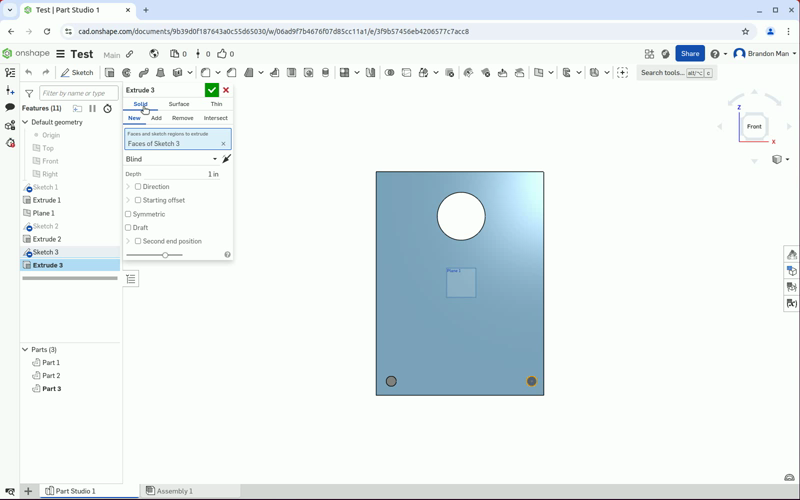
click(143, 106)
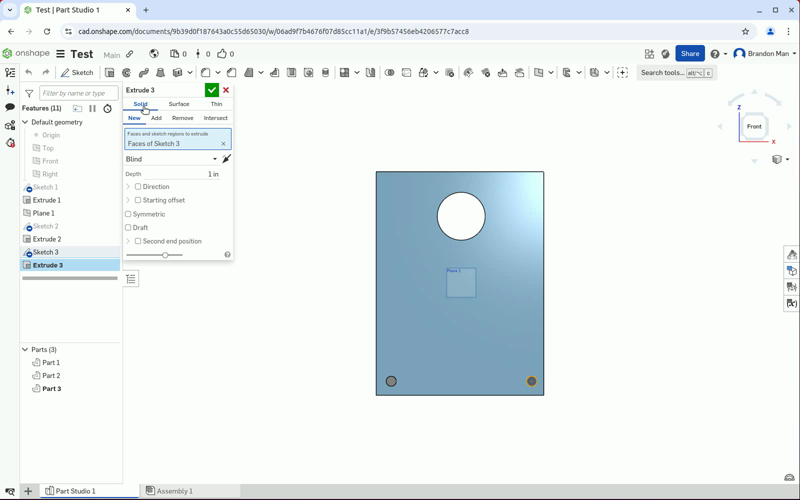
mouse_move(137, 120)
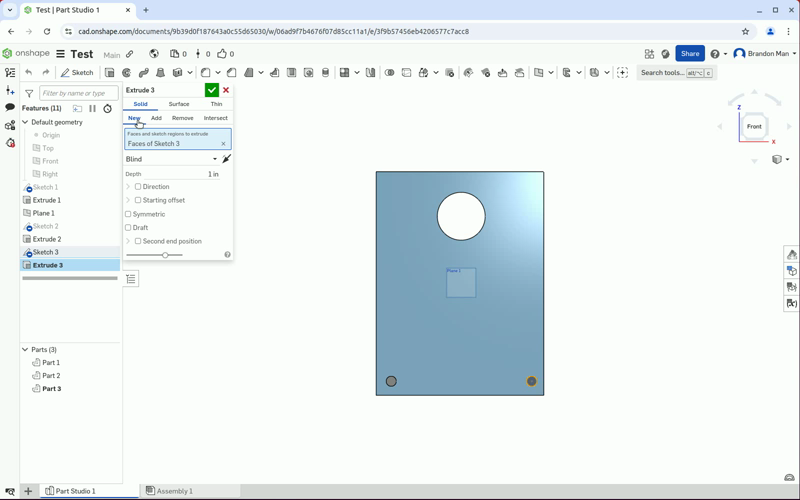
click(137, 120)
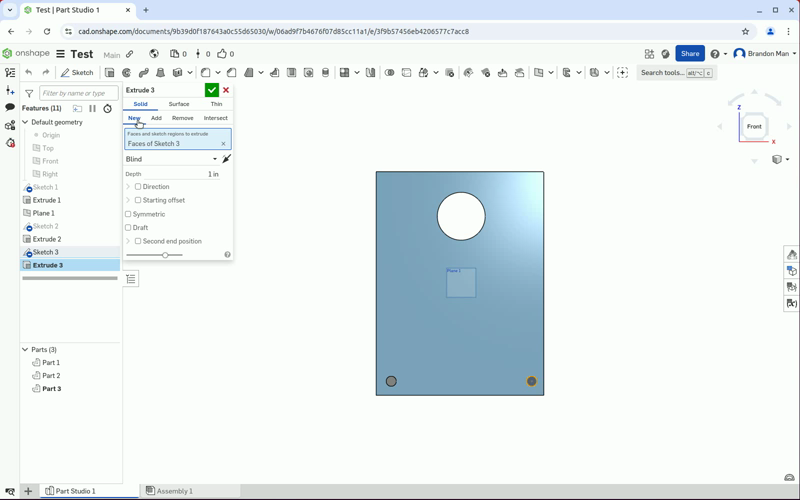
key(tab, 4)
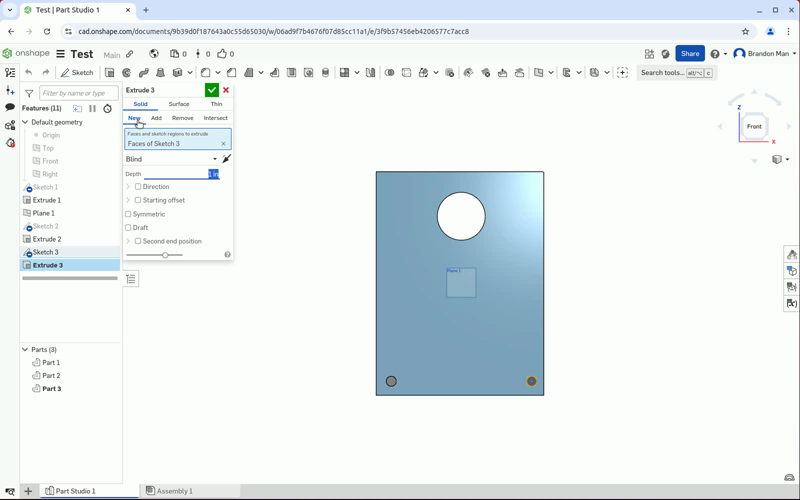
text(0.963)
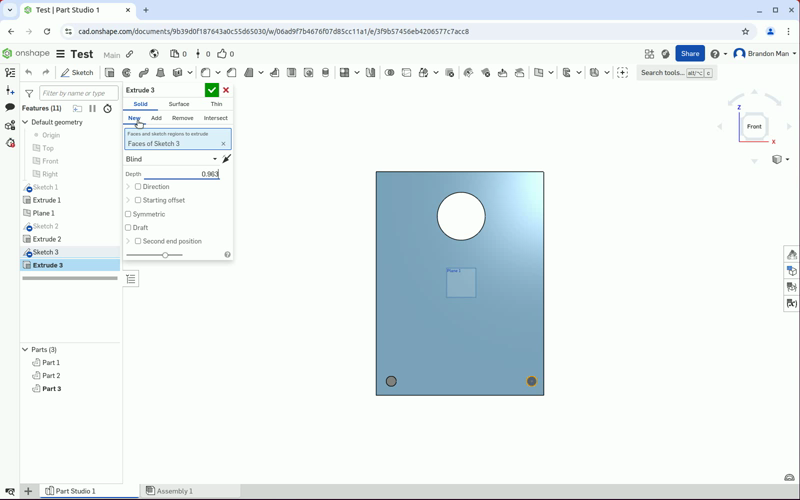
key(enter)
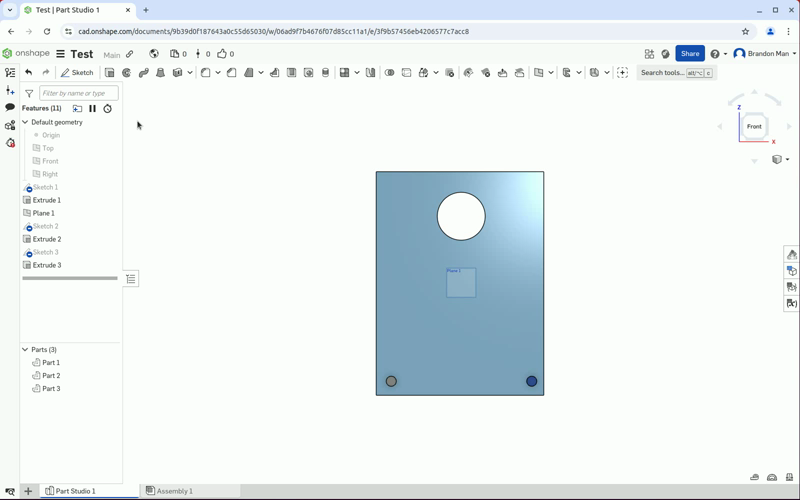
key(shift+h)
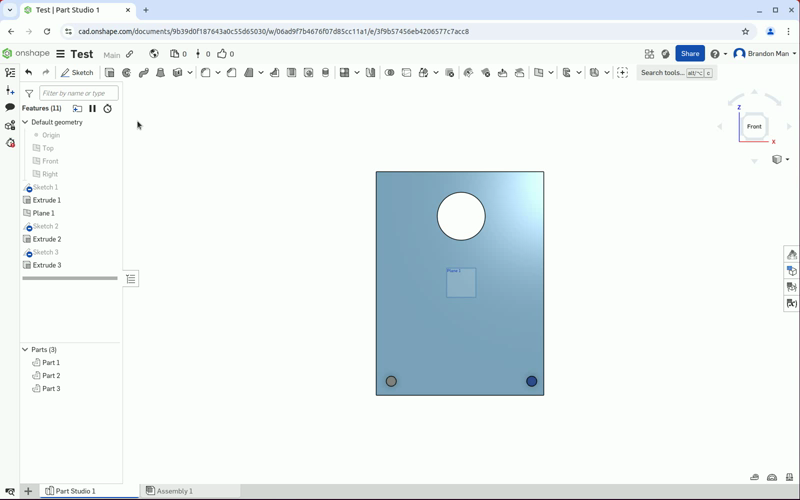
key(shift+h)
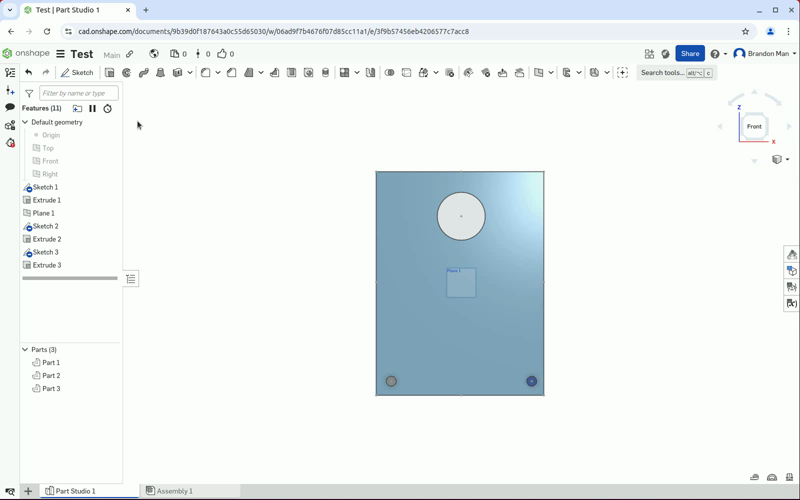
key(shift+7)
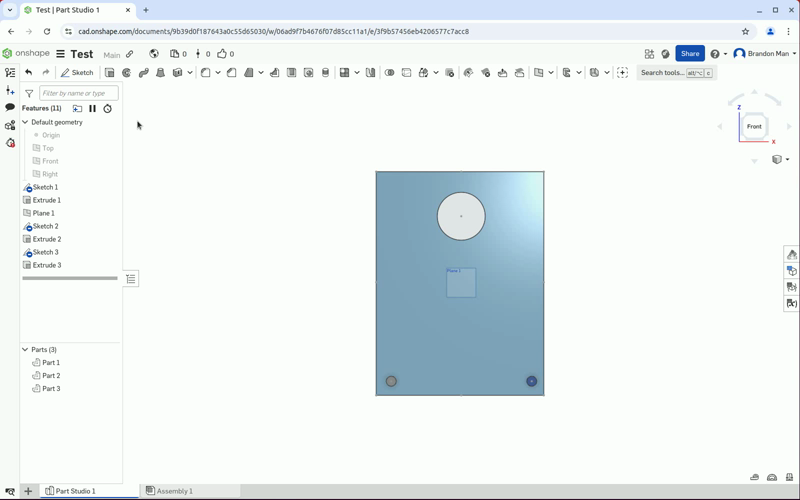
key(left, 2)
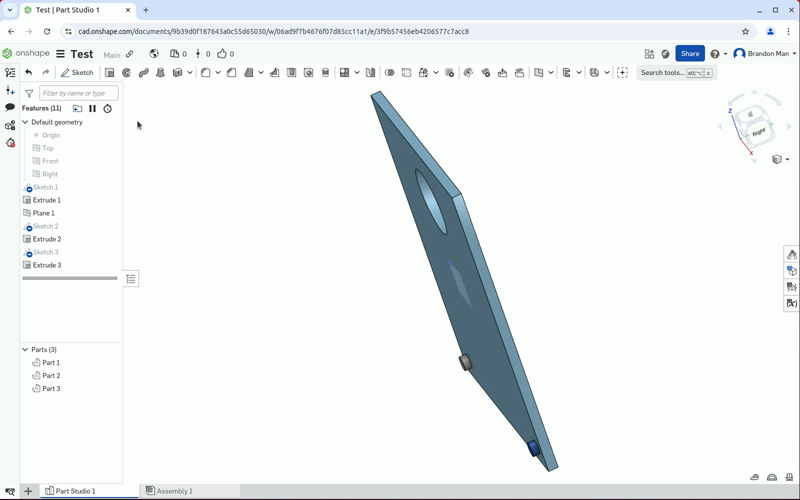
key(down, 2)
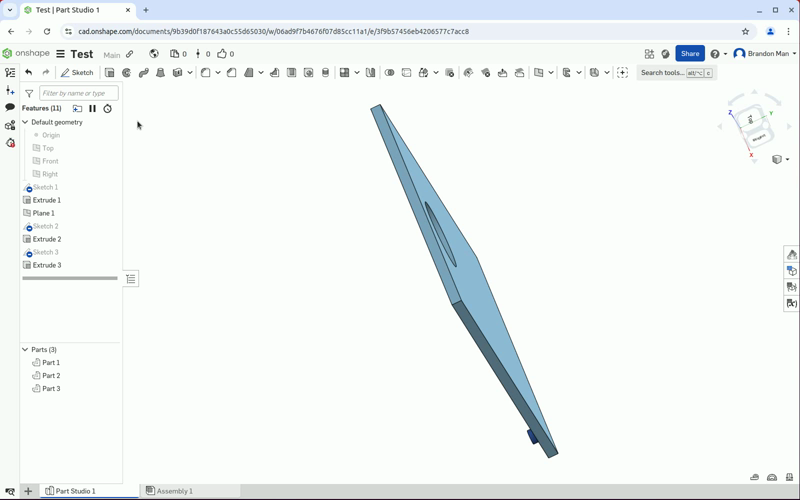
key(up, 2)
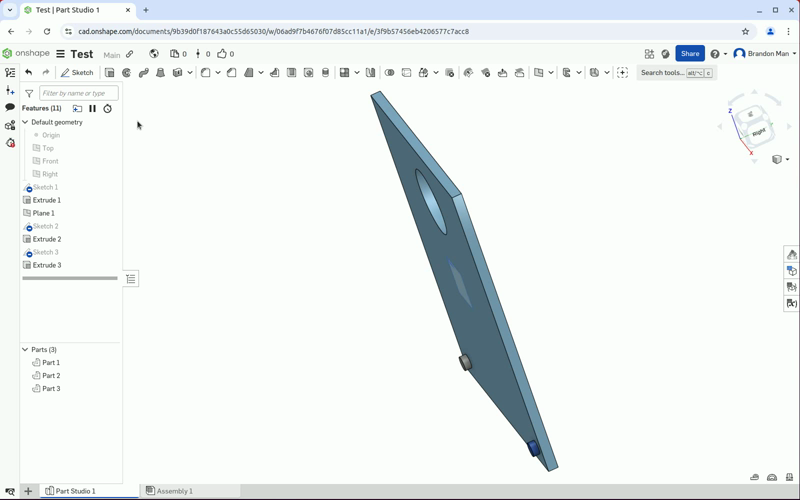
key(right, 2)
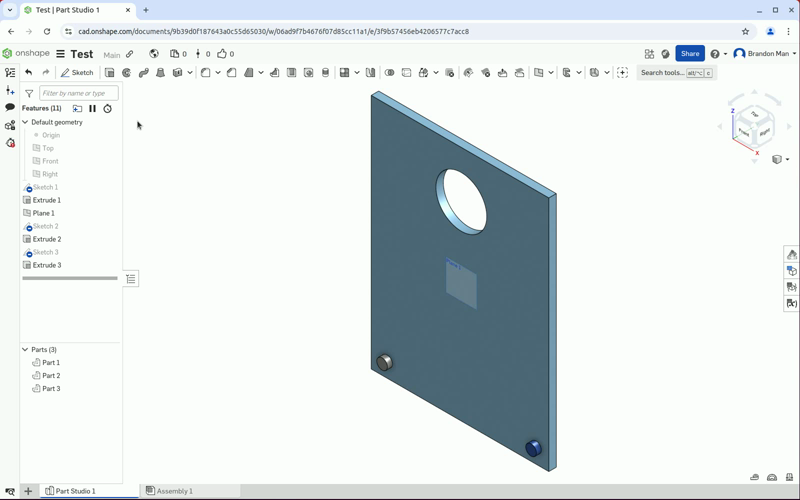
mouse_move(73, 189)
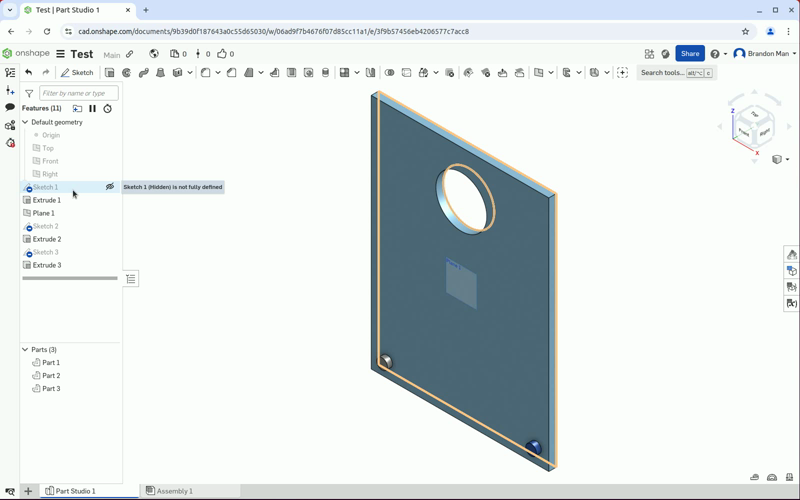
click(73, 189)